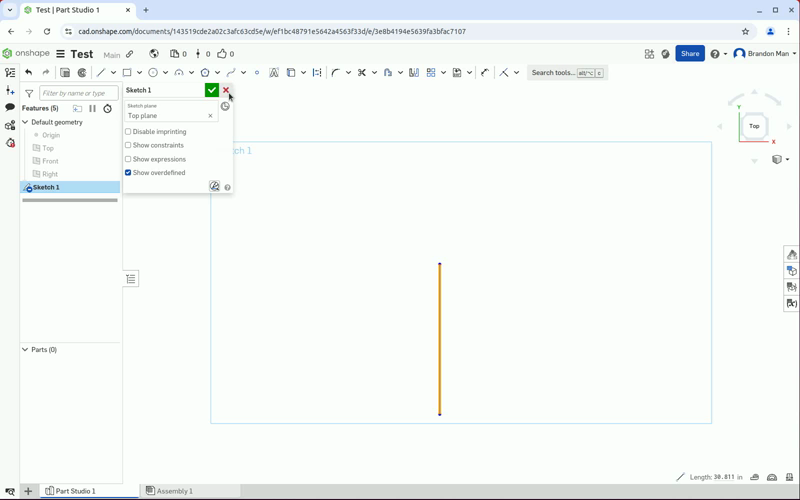
key(shift+h)
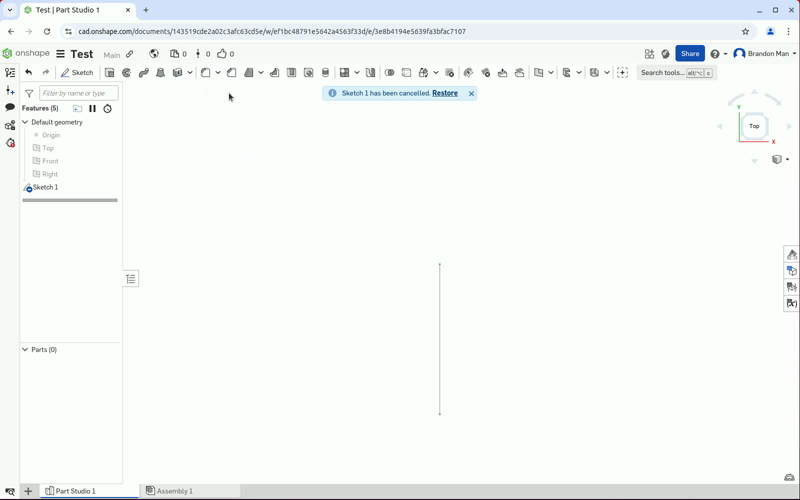
key(shift+s)
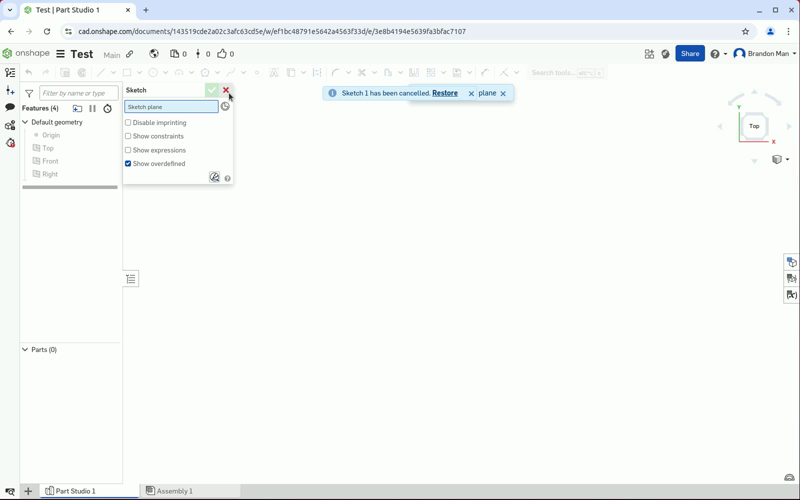
mouse_move(73, 150)
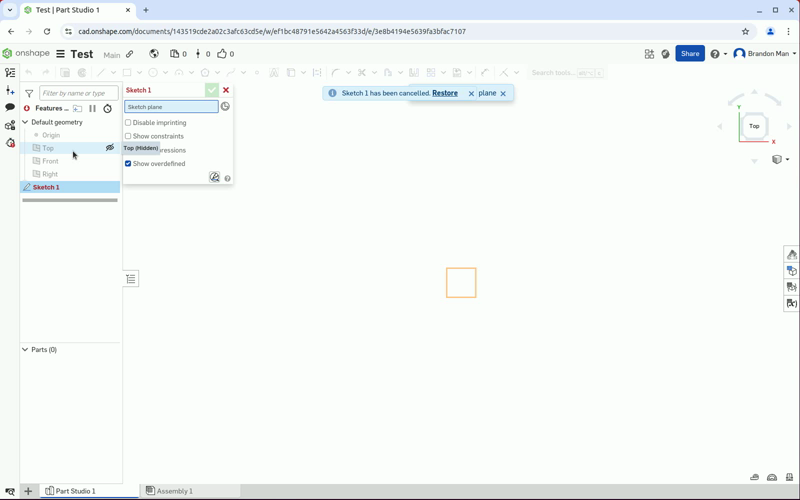
click(73, 150)
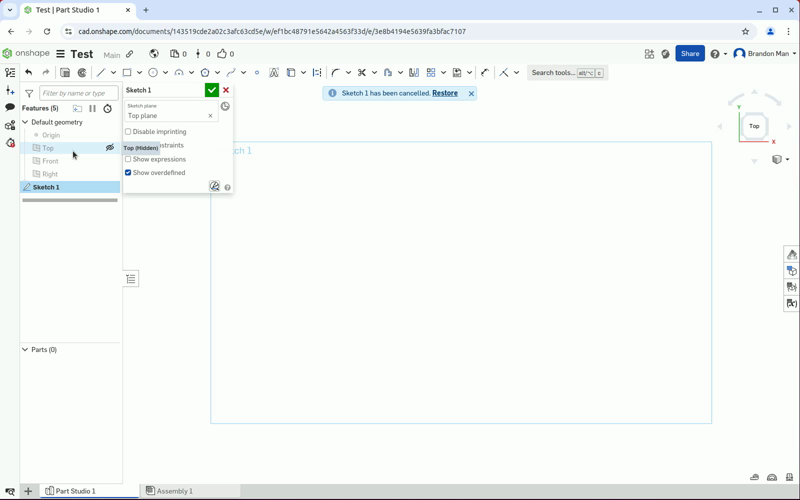
mouse_move(73, 352)
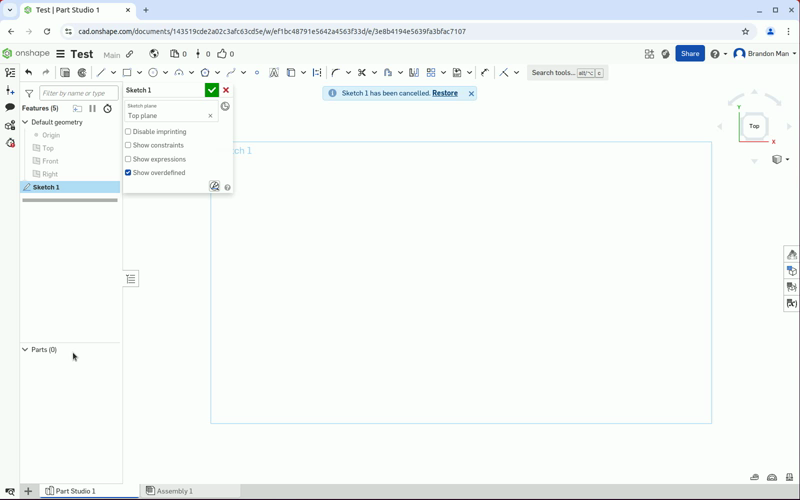
key(y)
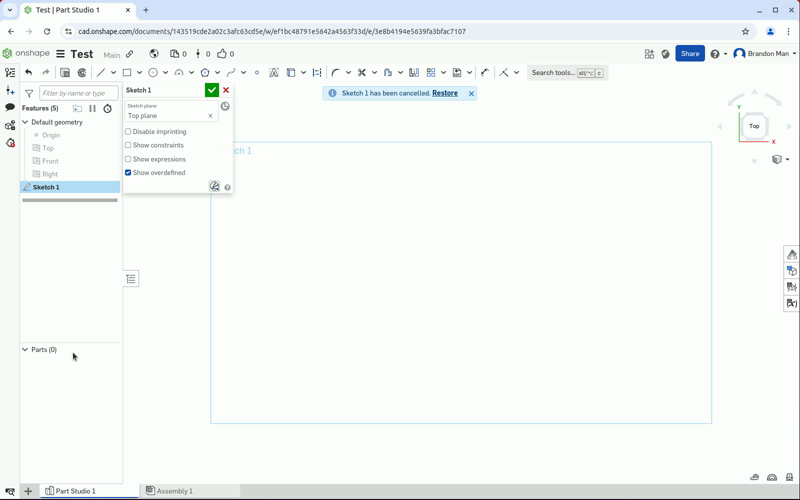
key(l)
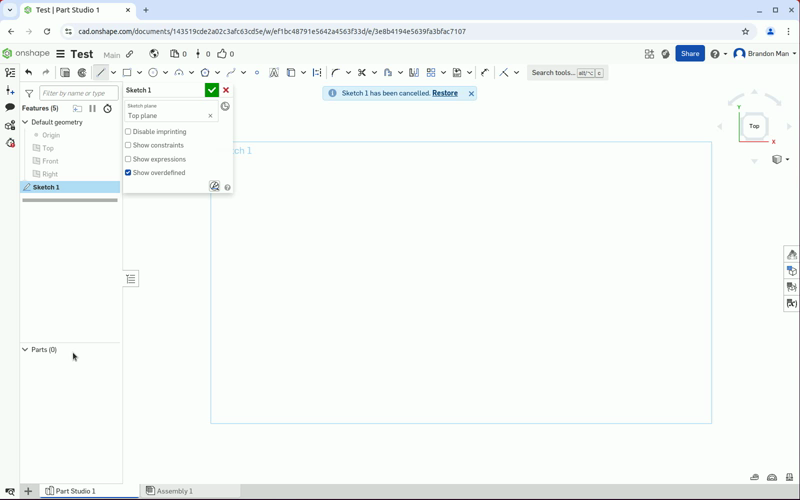
key_down(shift)
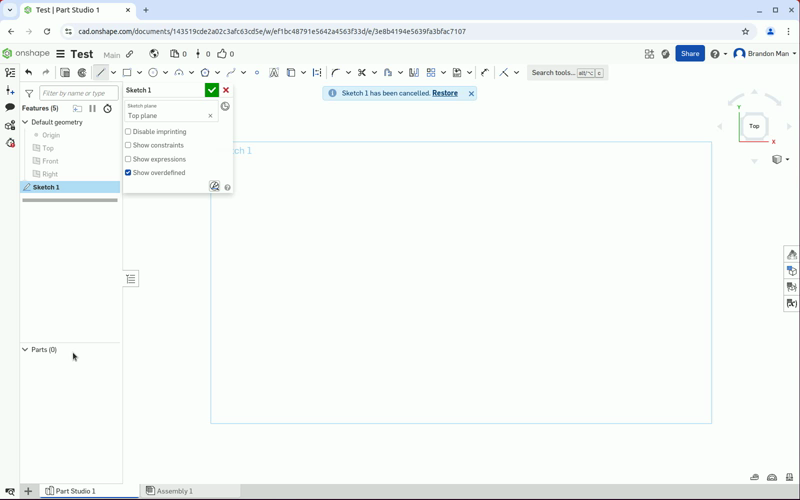
mouse_move(348, 282)
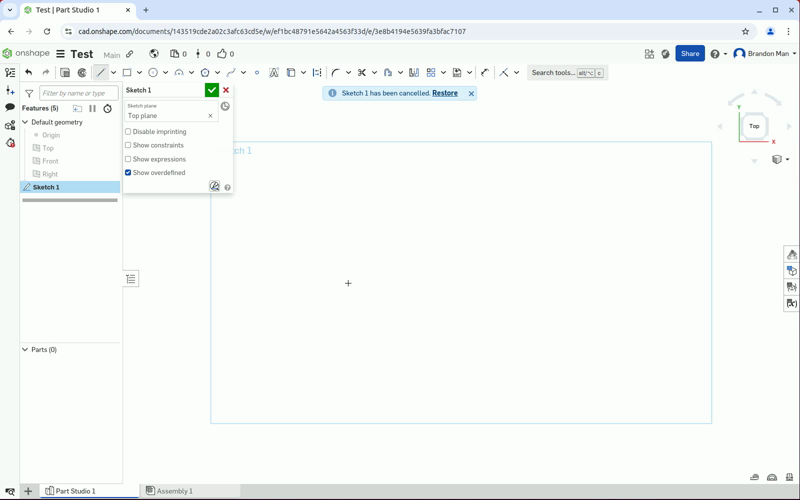
click(348, 282)
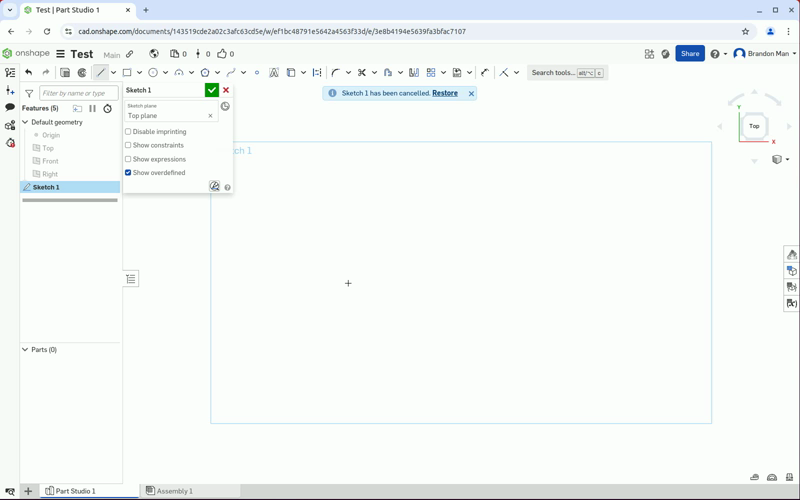
key_up(shift)
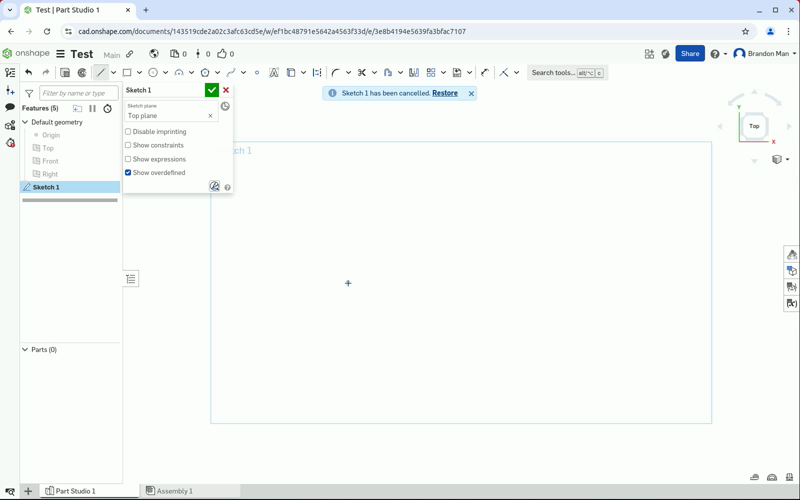
key_down(shift)
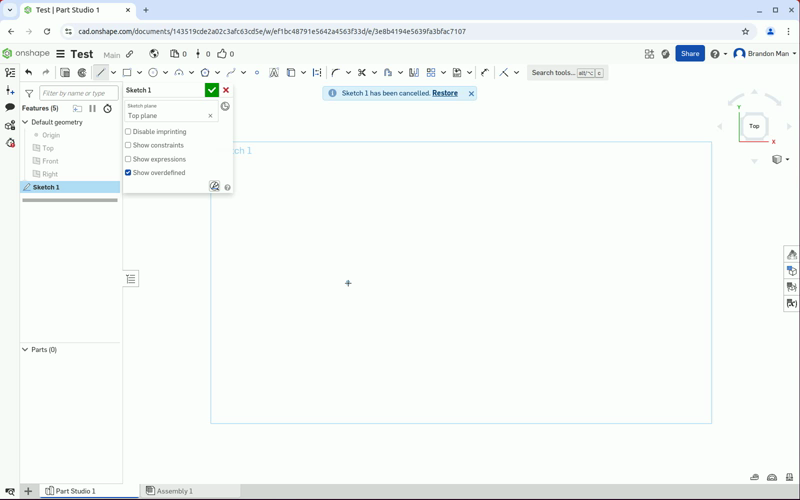
mouse_move(483, 282)
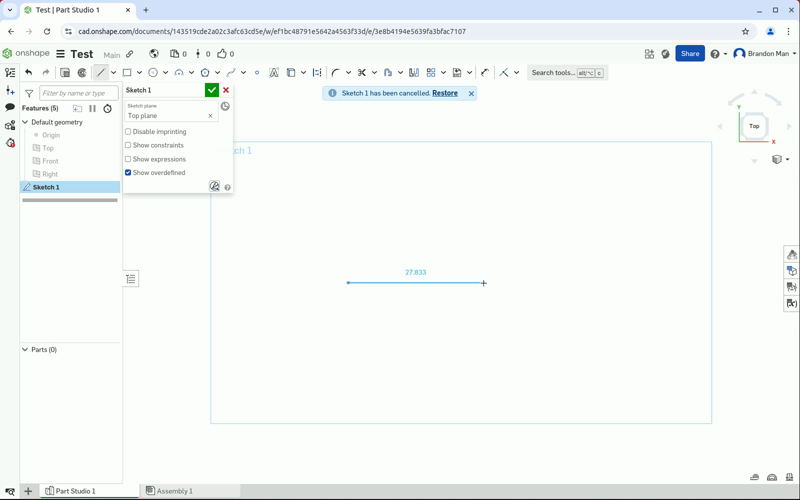
click(483, 282)
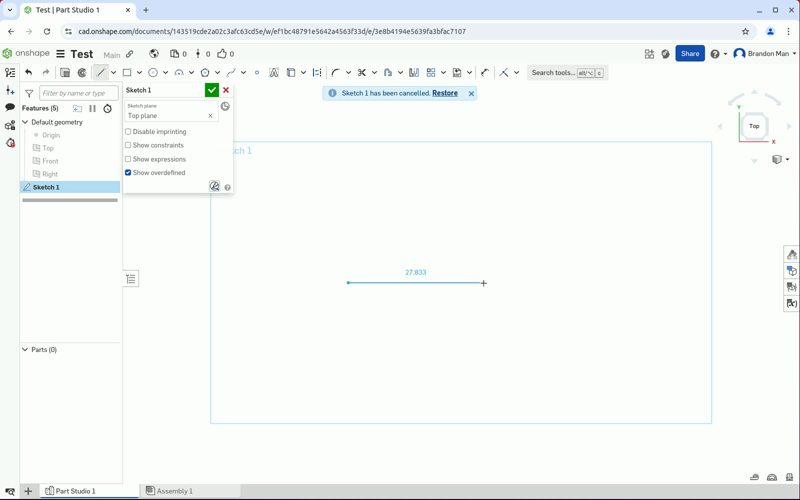
key_up(shift)
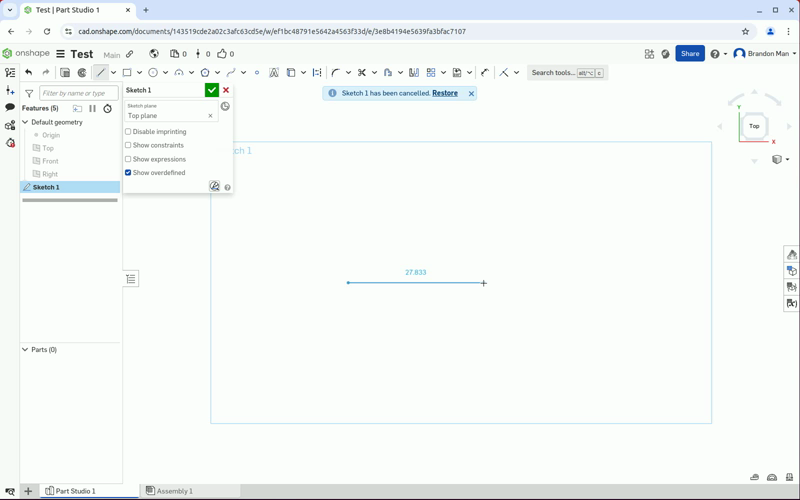
key_down(shift)
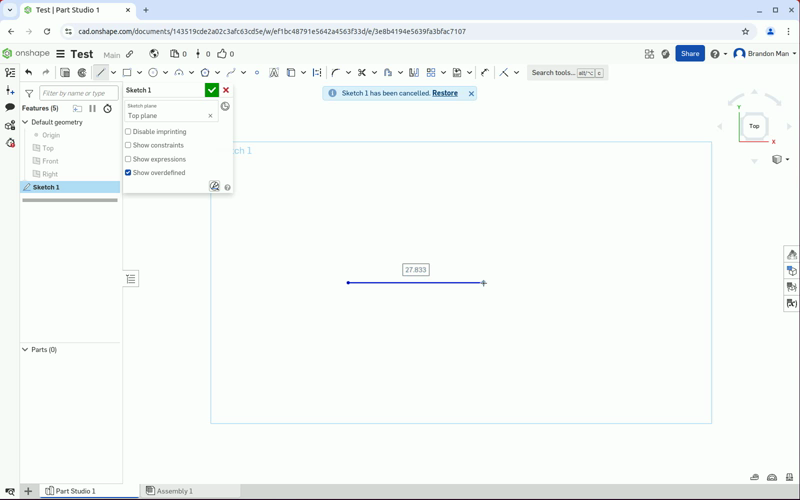
mouse_move(513, 282)
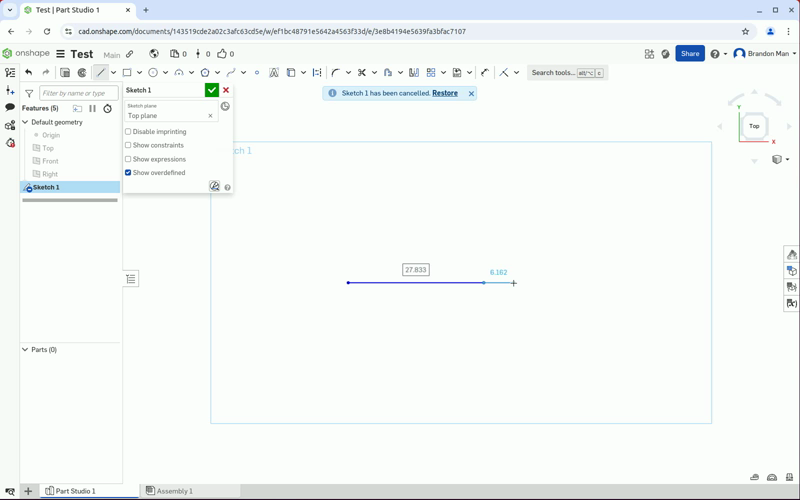
mouse_move(483, 262)
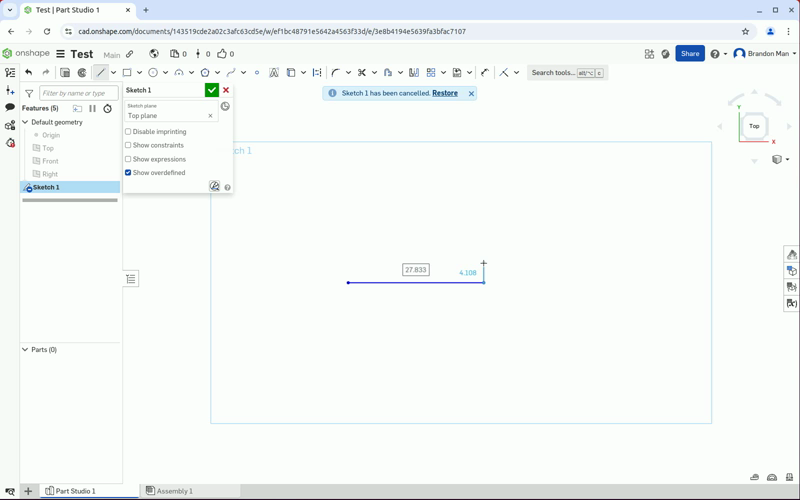
click(483, 262)
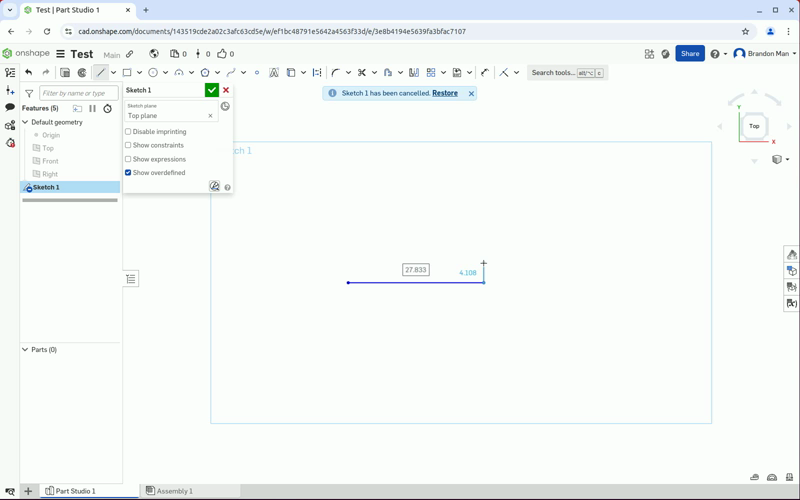
key_up(shift)
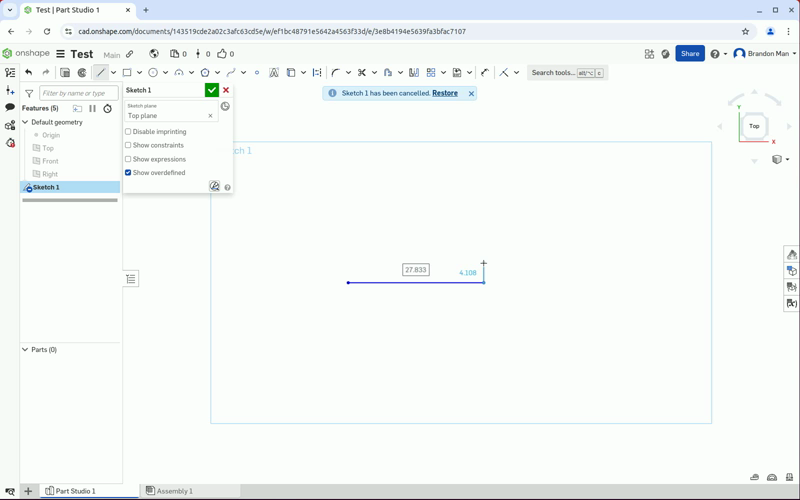
key_down(shift)
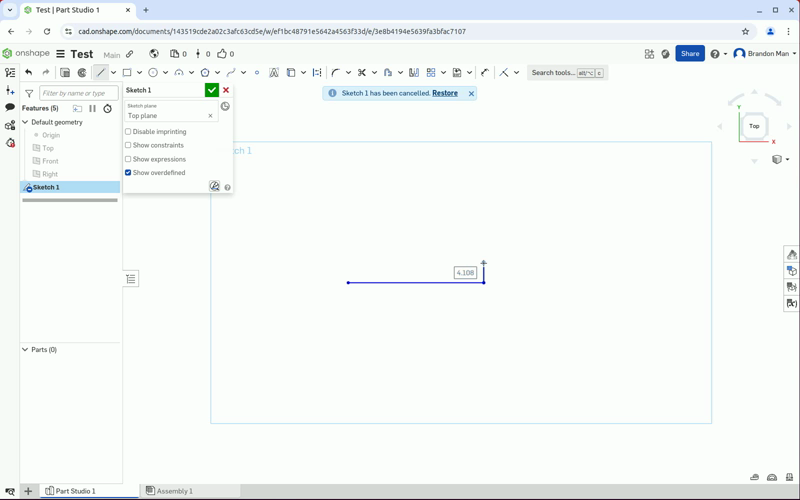
mouse_move(348, 262)
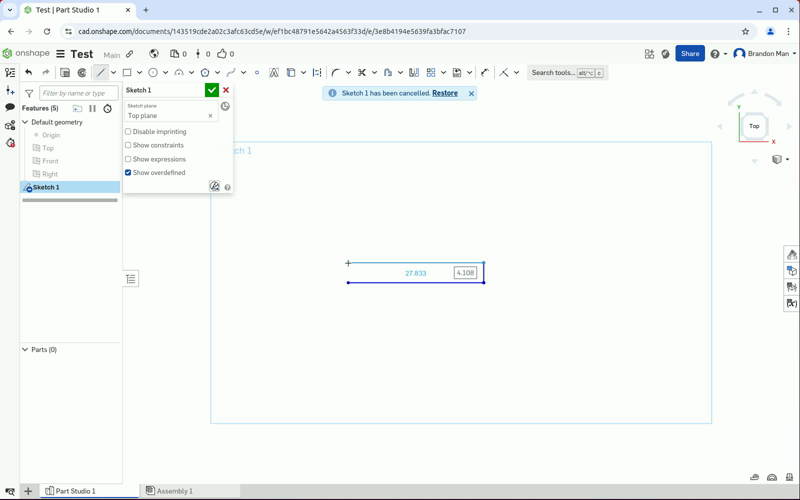
click(348, 262)
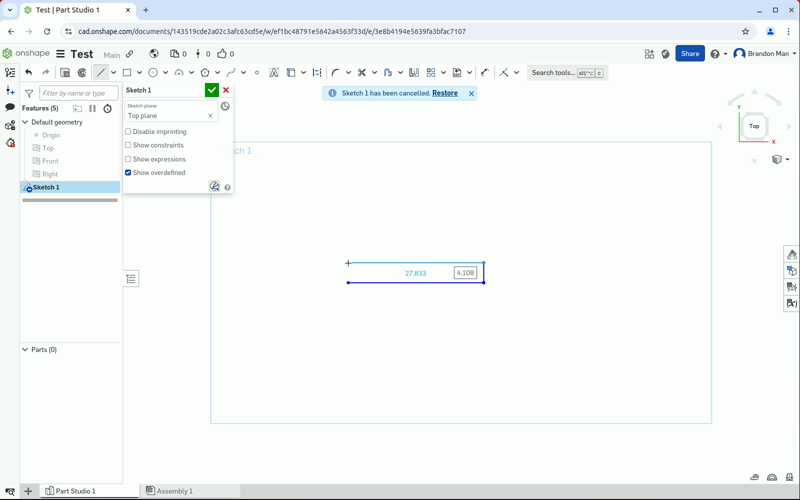
key_up(shift)
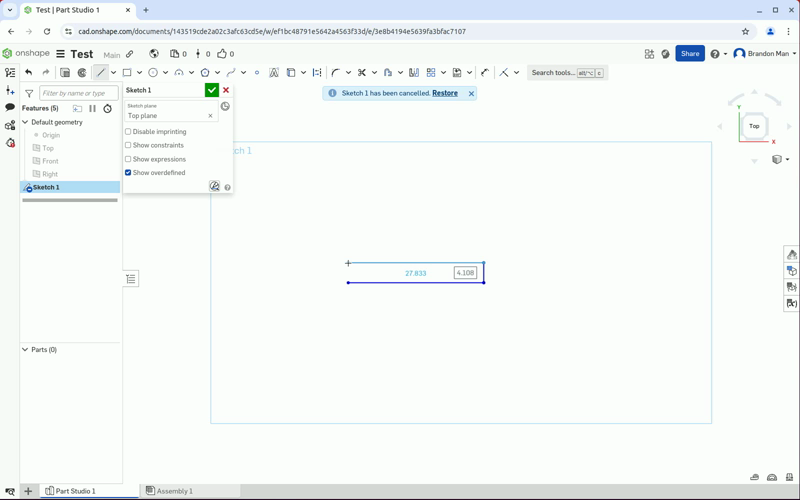
mouse_move(378, 262)
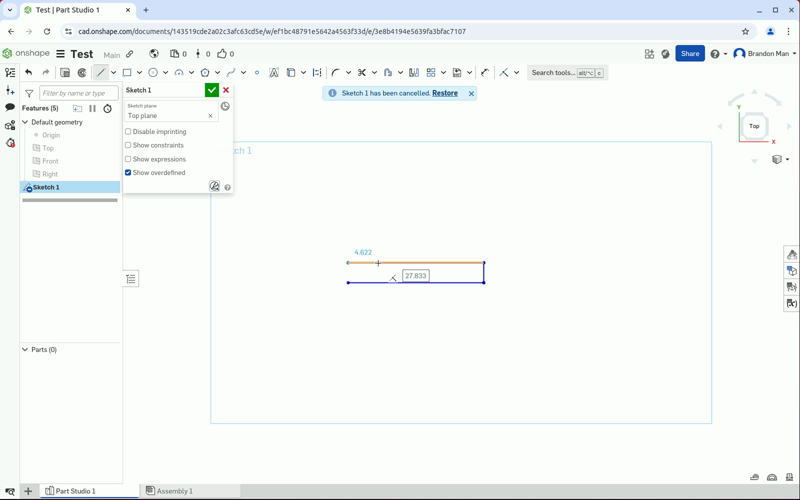
key_down(shift)
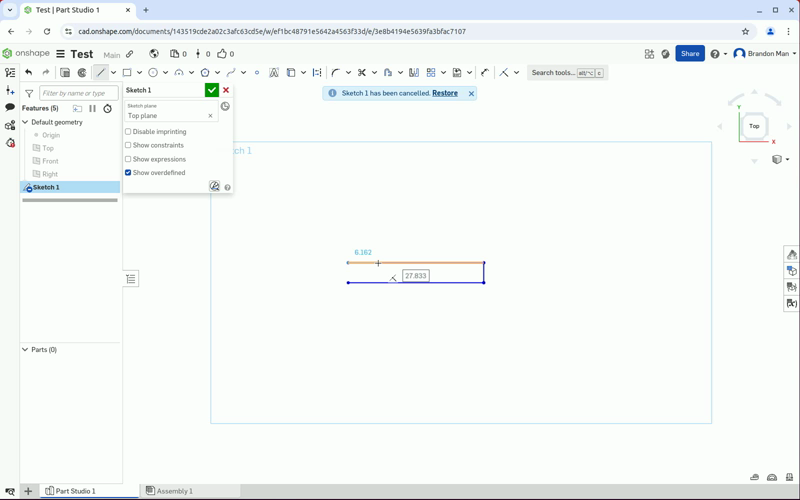
mouse_move(348, 282)
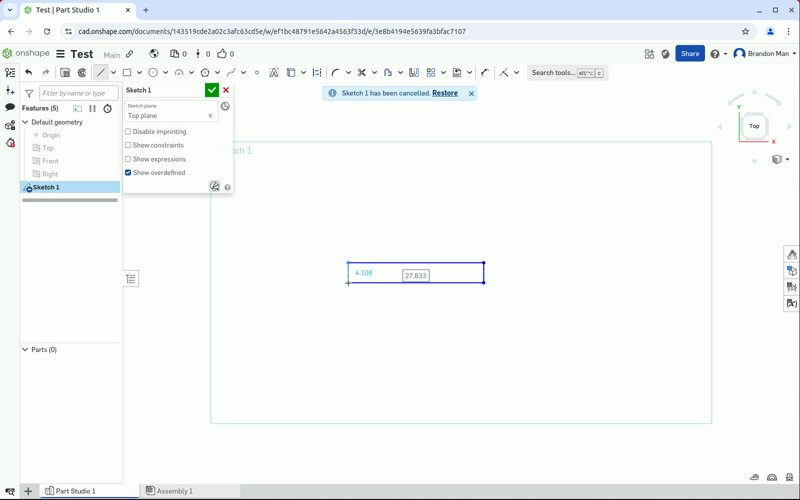
key_up(shift)
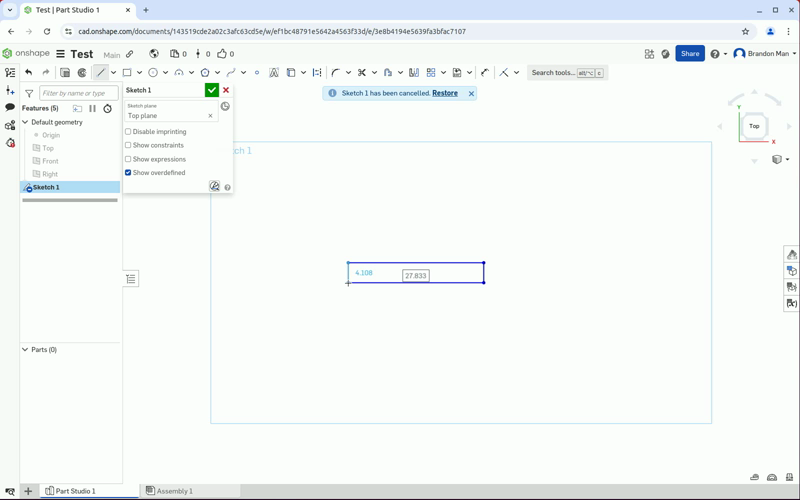
click(348, 282)
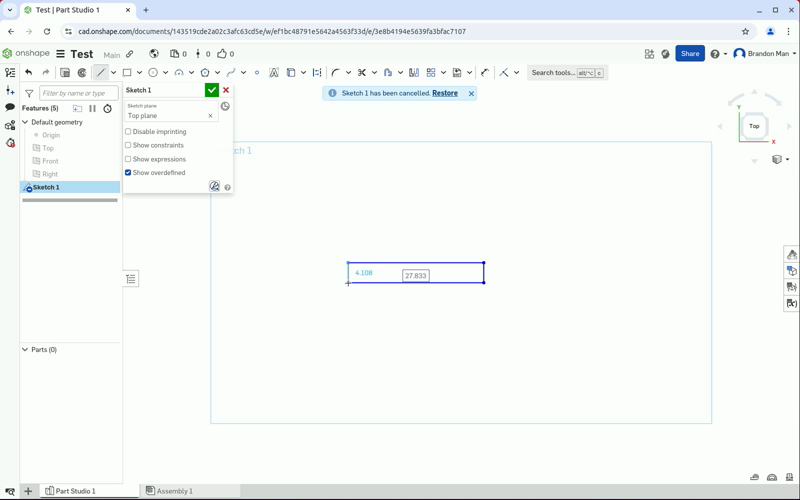
key(esc)
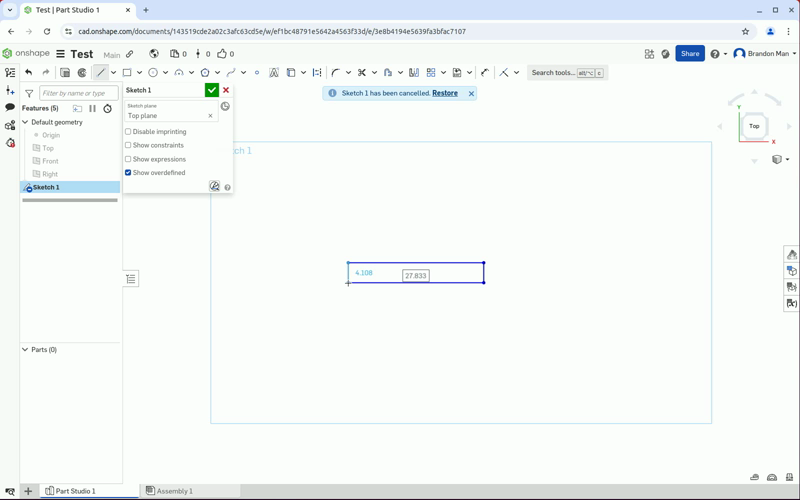
mouse_move(459, 268)
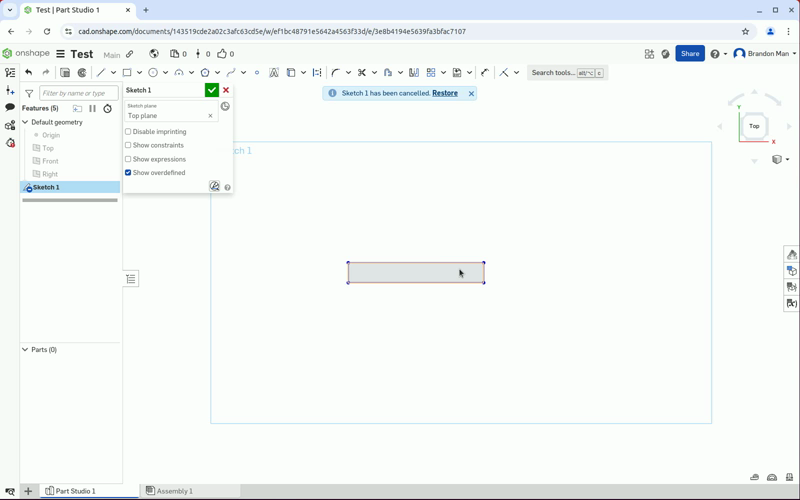
click(459, 268)
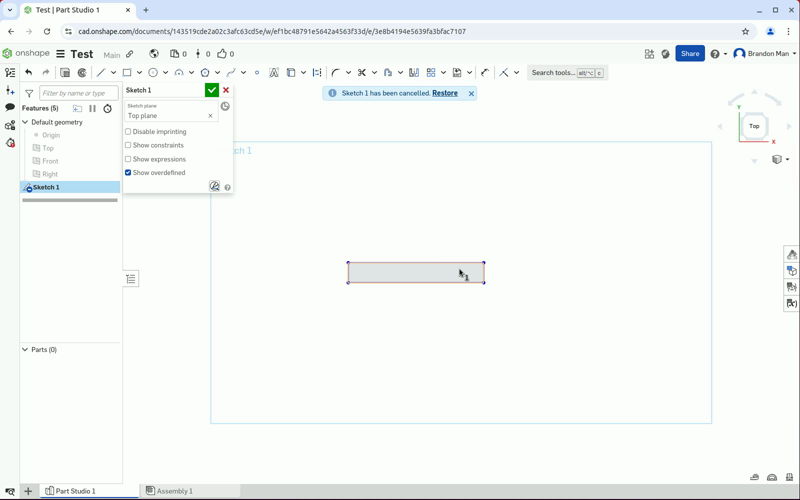
mouse_move(73, 352)
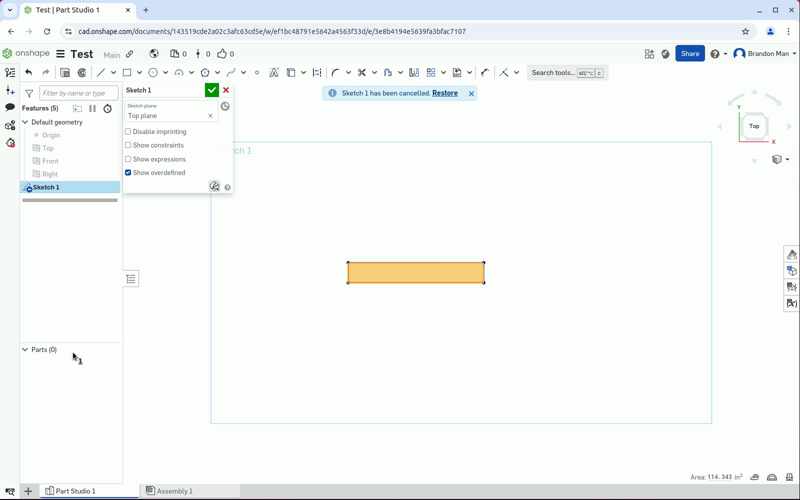
key(shift+y)
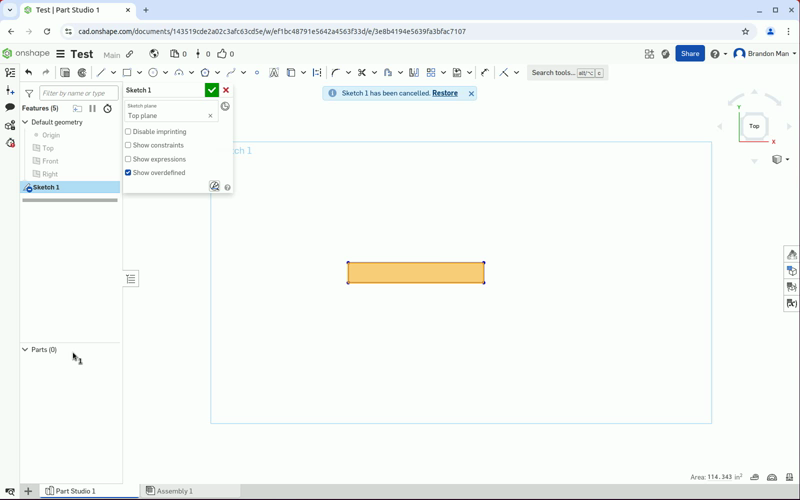
key(shift+e)
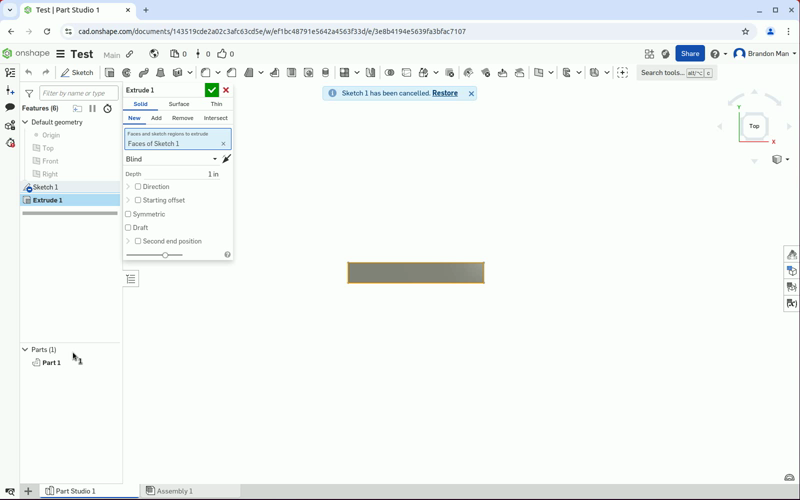
mouse_move(143, 106)
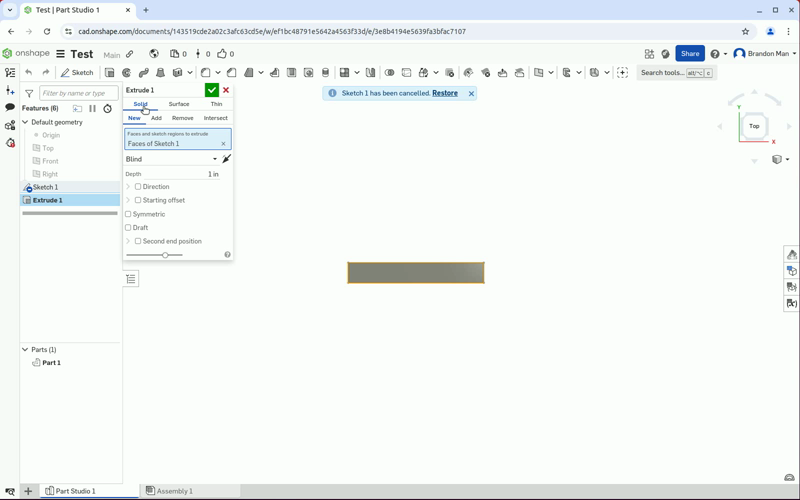
click(143, 106)
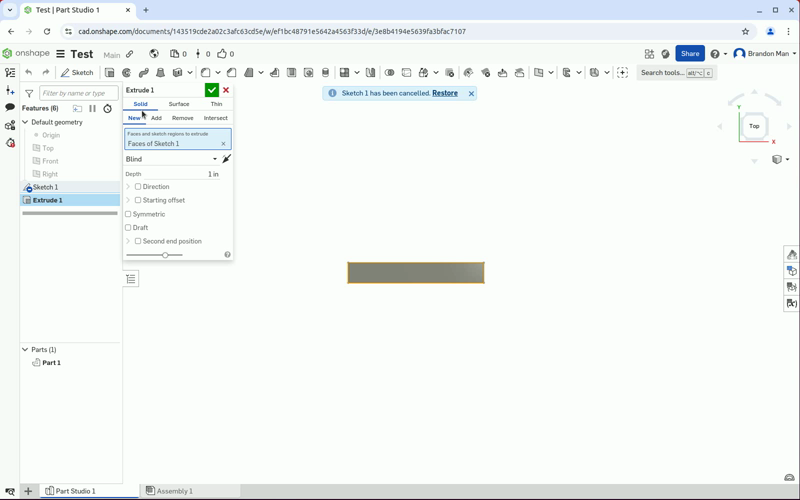
mouse_move(137, 120)
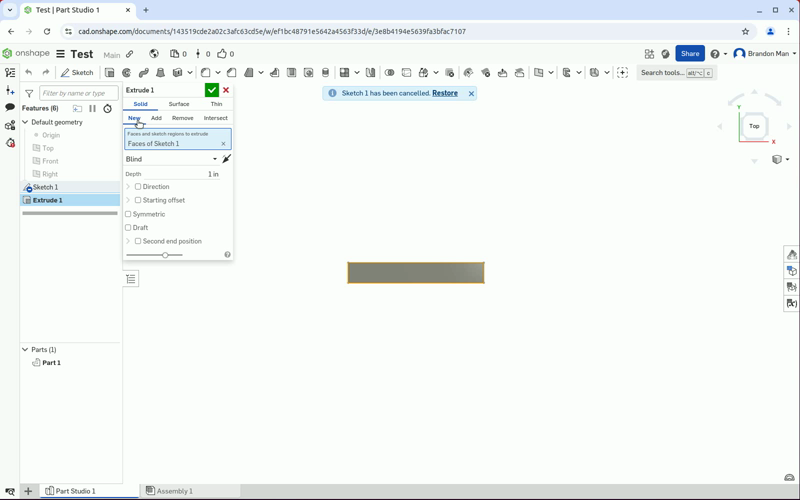
click(137, 120)
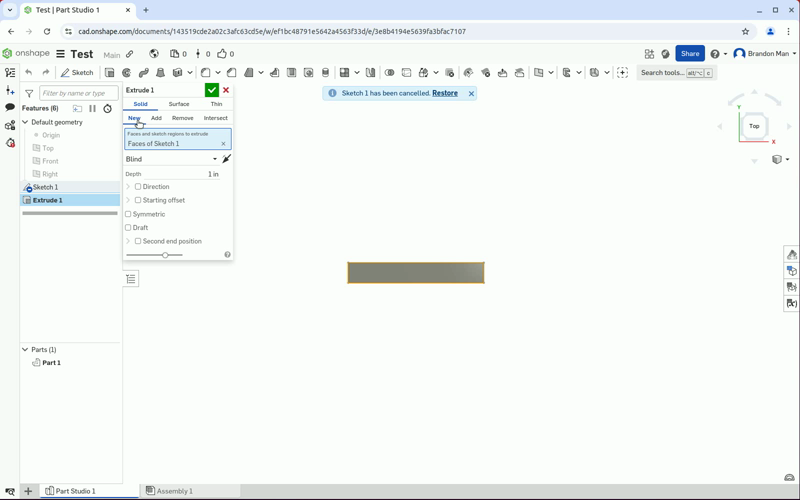
key(tab, 4)
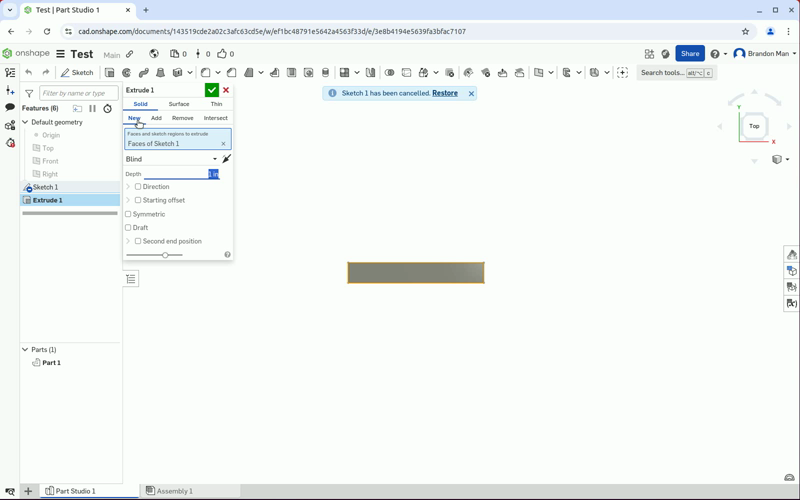
text(4.092)
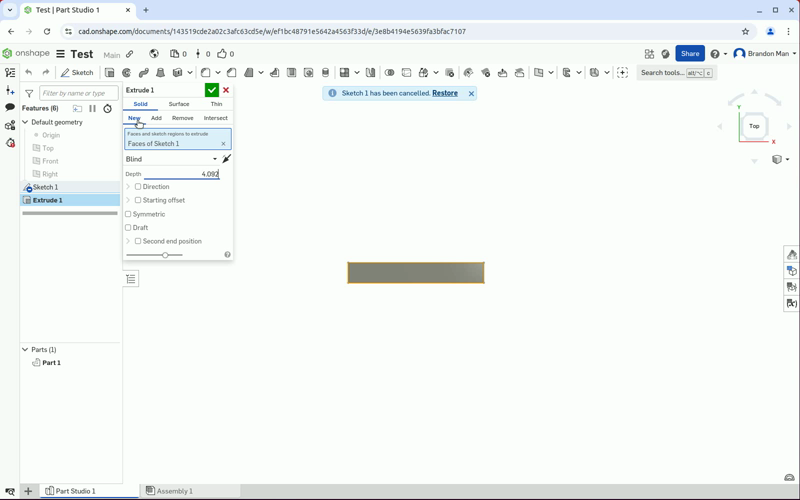
key(enter)
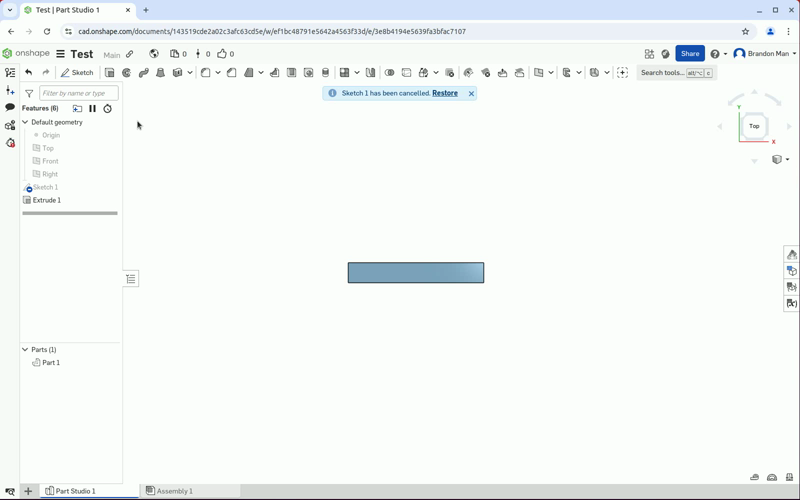
key(shift+h)
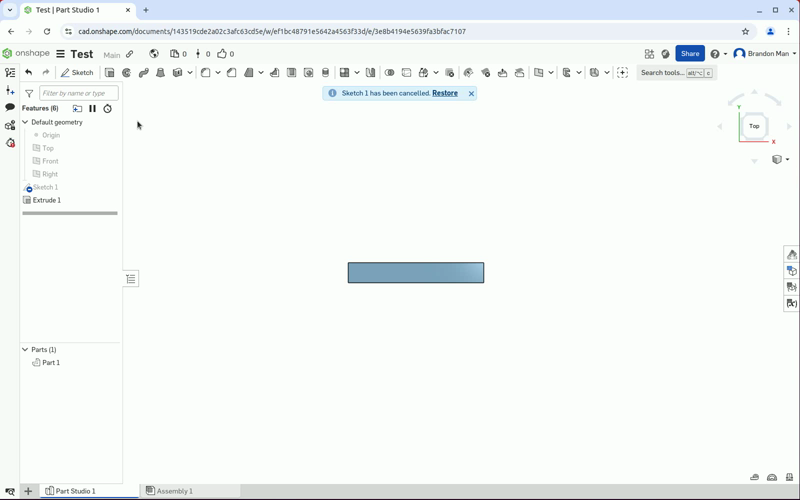
key(shift+h)
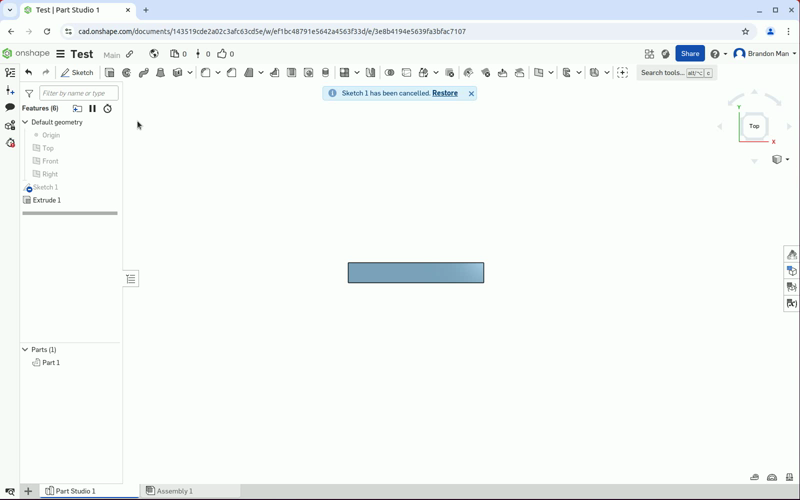
mouse_move(73, 189)
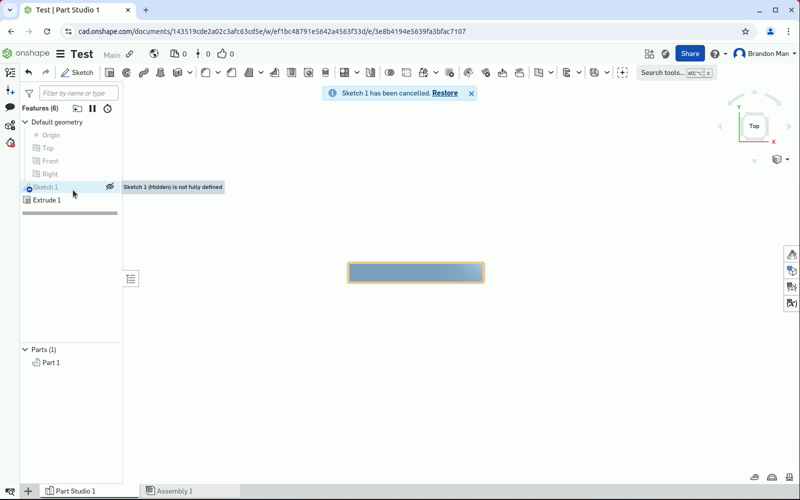
click(73, 189)
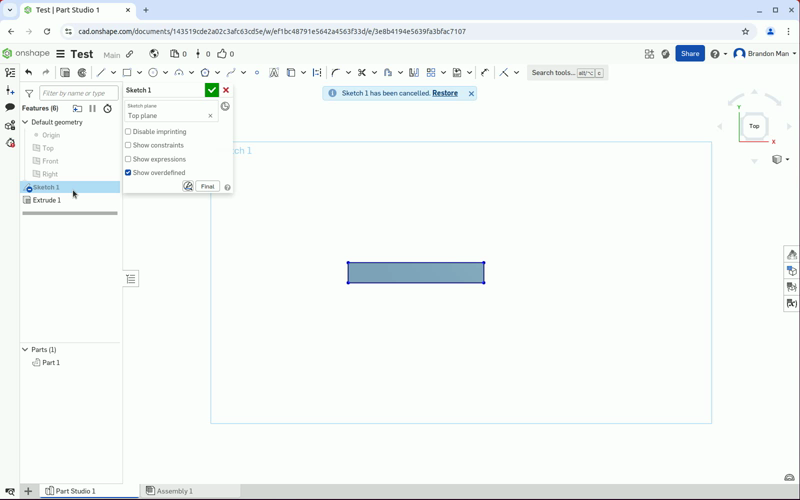
mouse_move(229, 92)
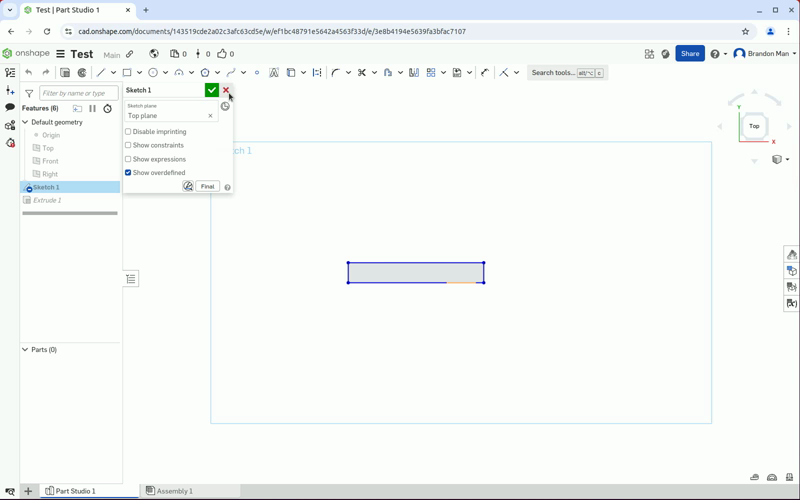
click(229, 92)
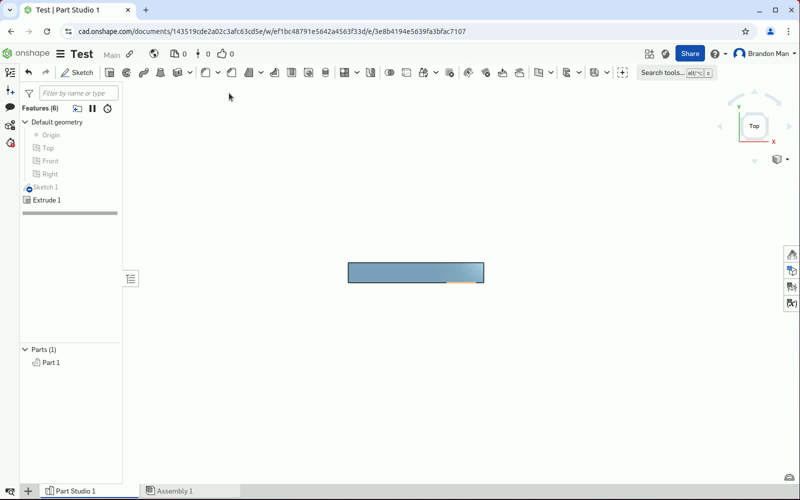
mouse_move(541, 75)
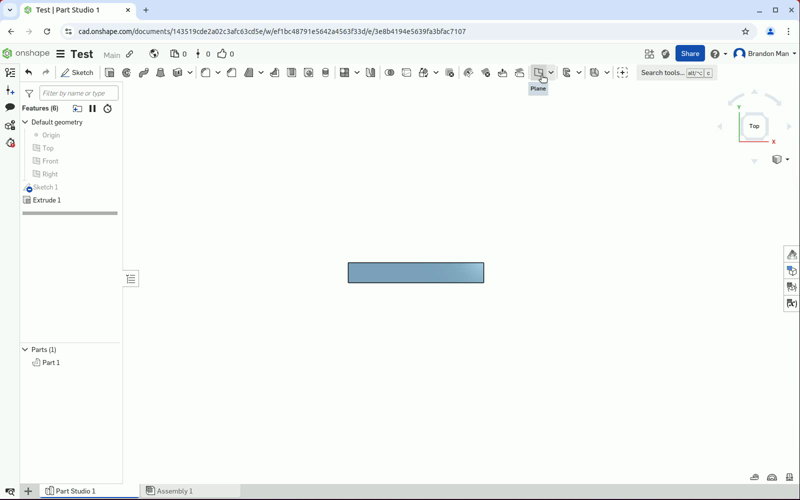
click(541, 75)
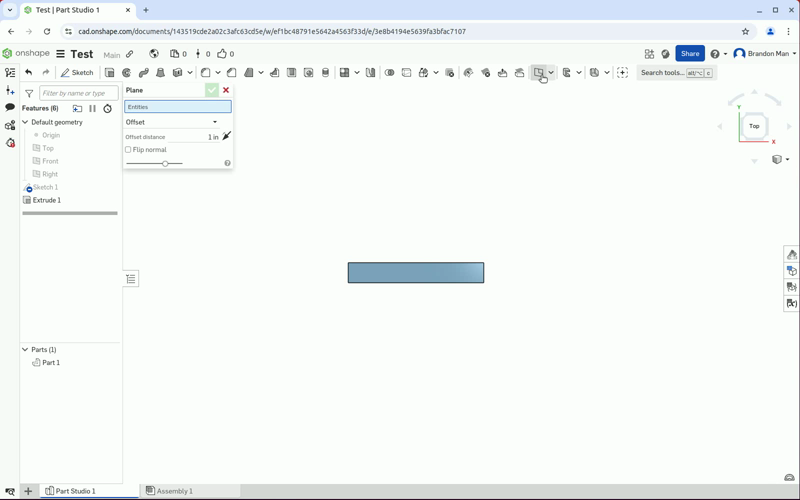
mouse_move(73, 150)
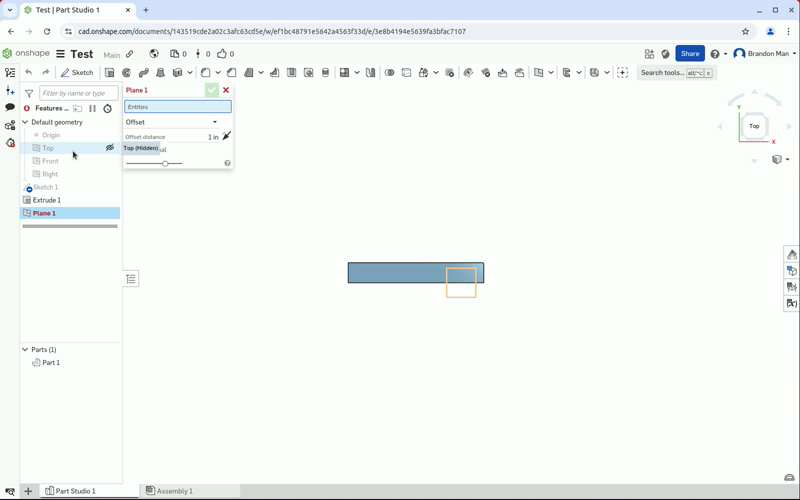
click(73, 150)
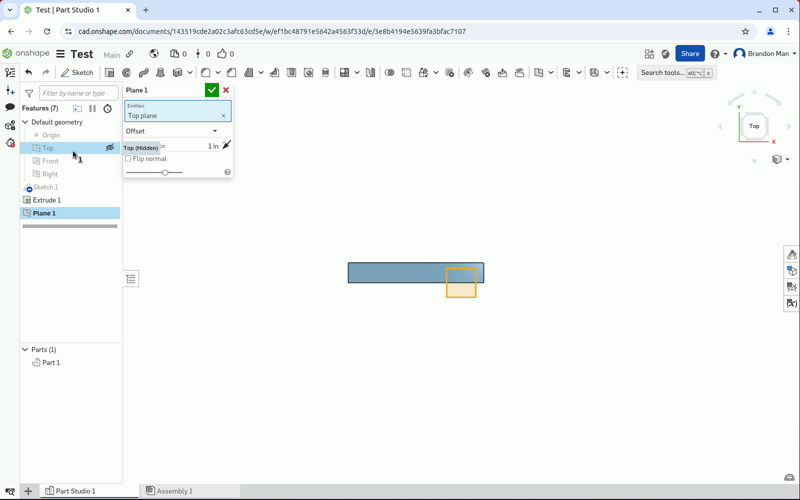
key(tab, 2)
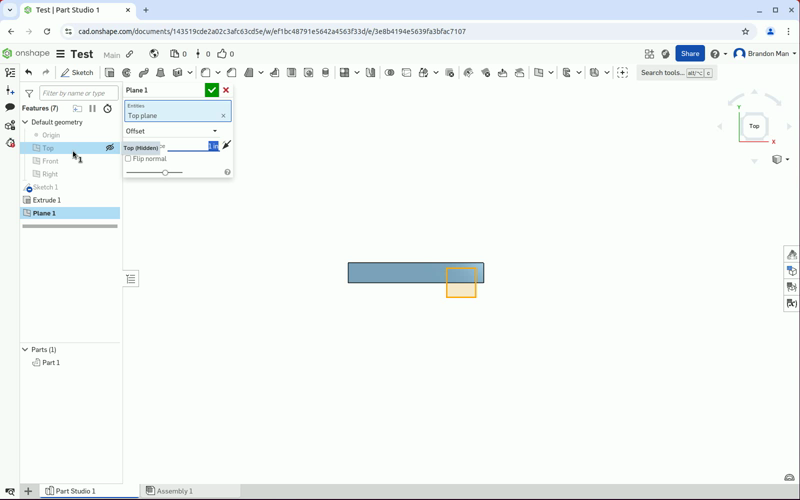
text(4.098)
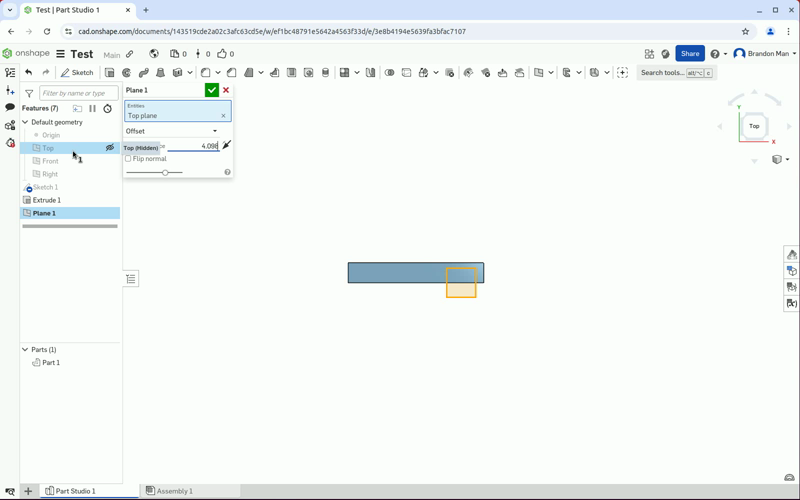
key(enter, 2)
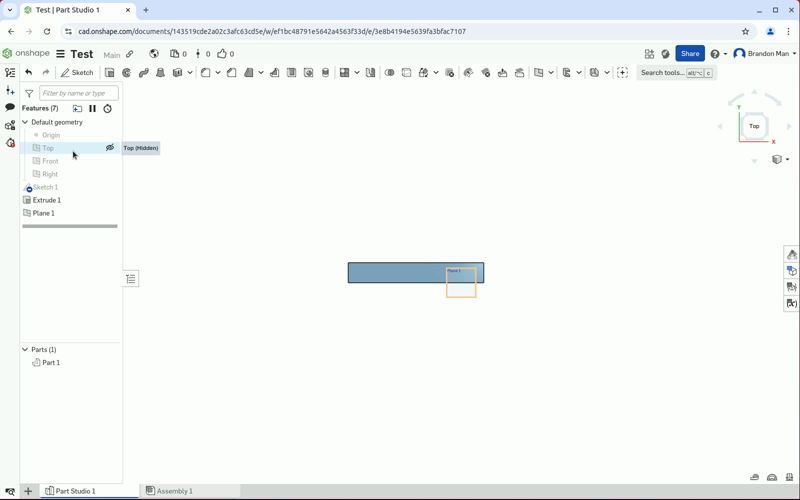
key(shift+s)
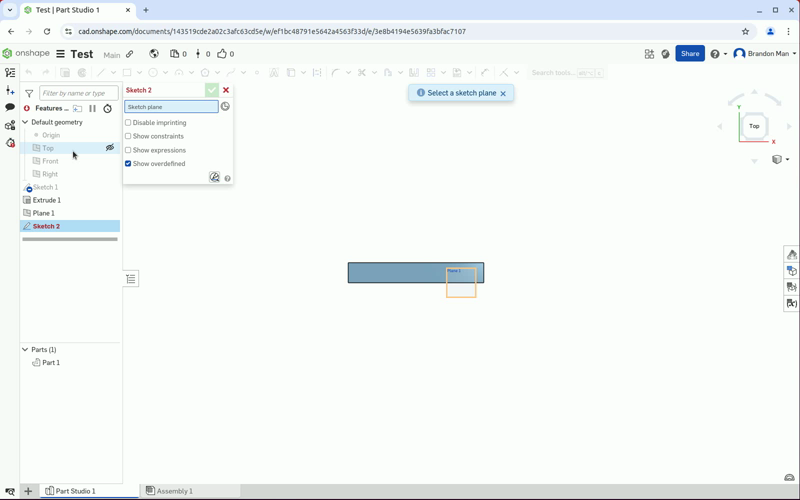
mouse_move(73, 215)
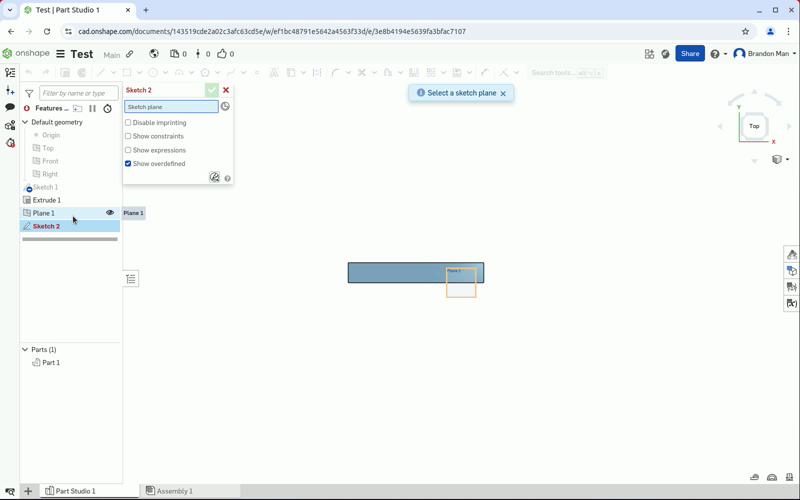
click(73, 215)
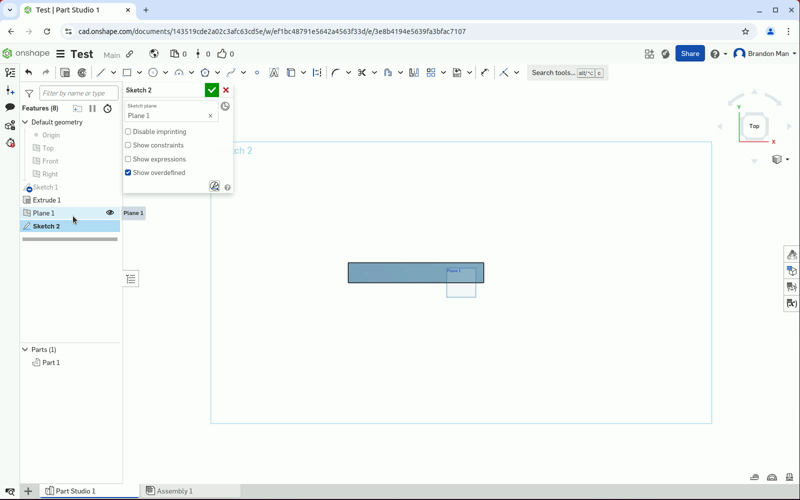
mouse_move(73, 352)
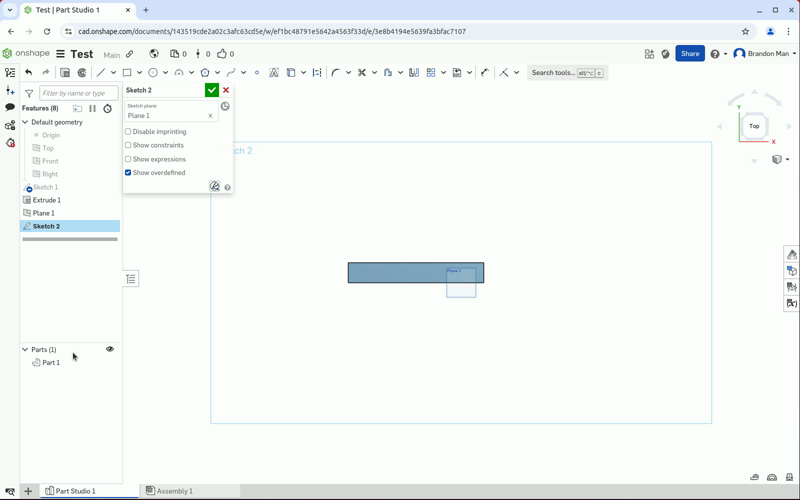
key(y)
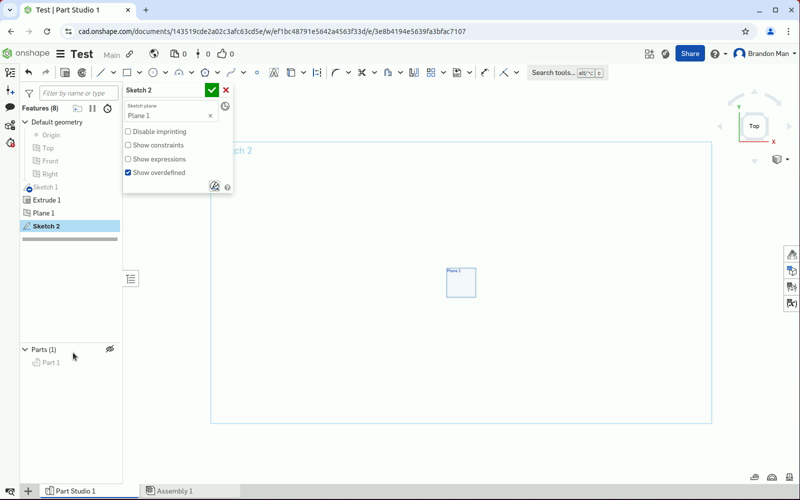
key(l)
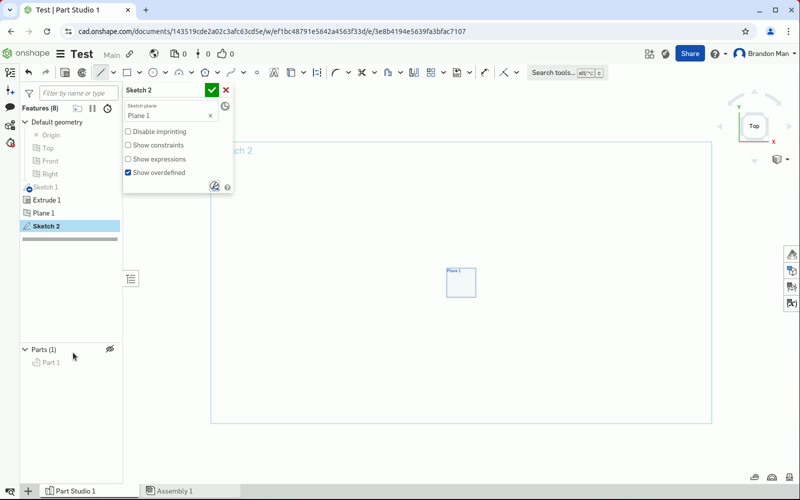
key_down(shift)
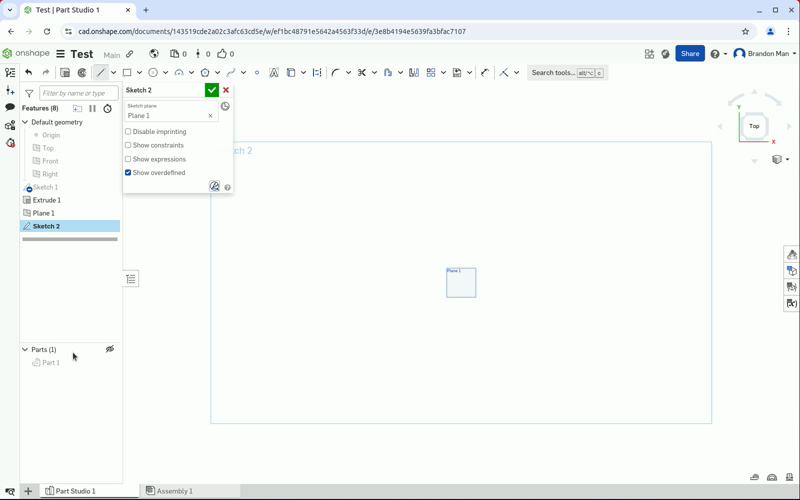
mouse_move(363, 282)
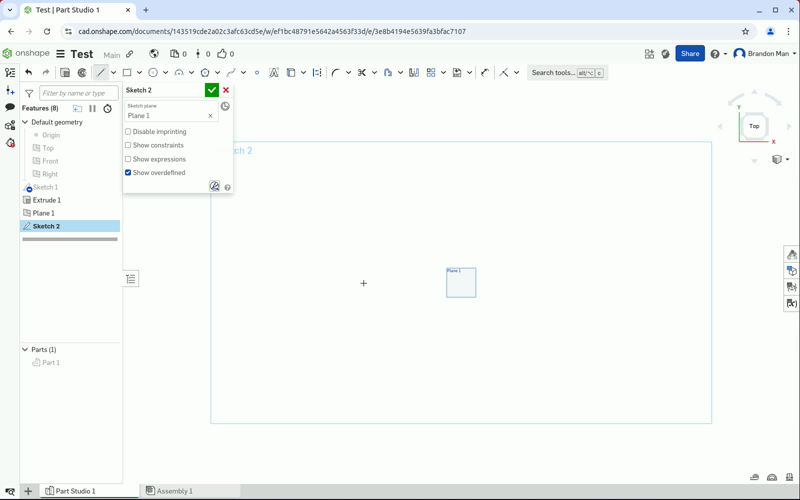
click(363, 282)
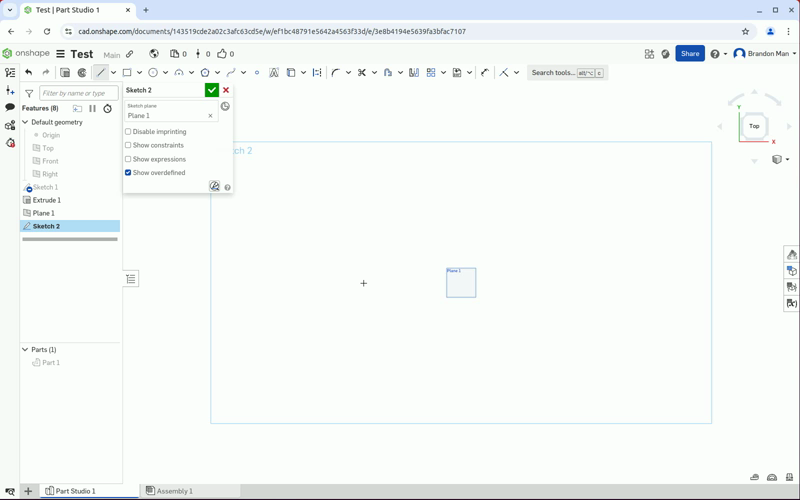
key_up(shift)
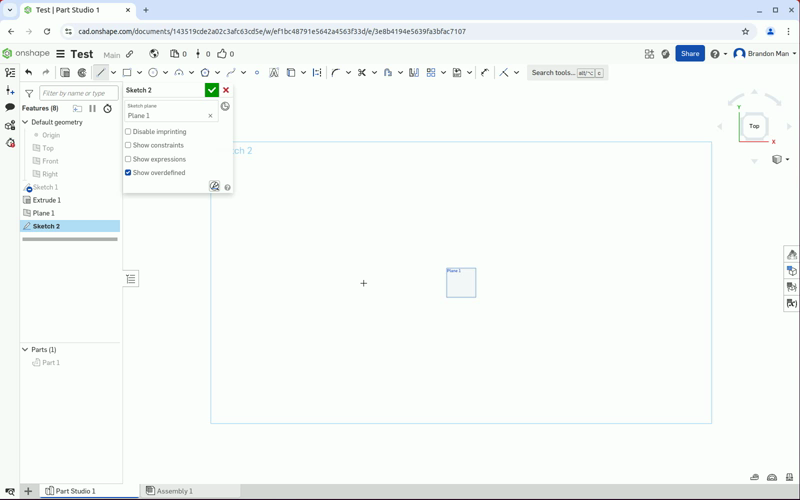
key_down(shift)
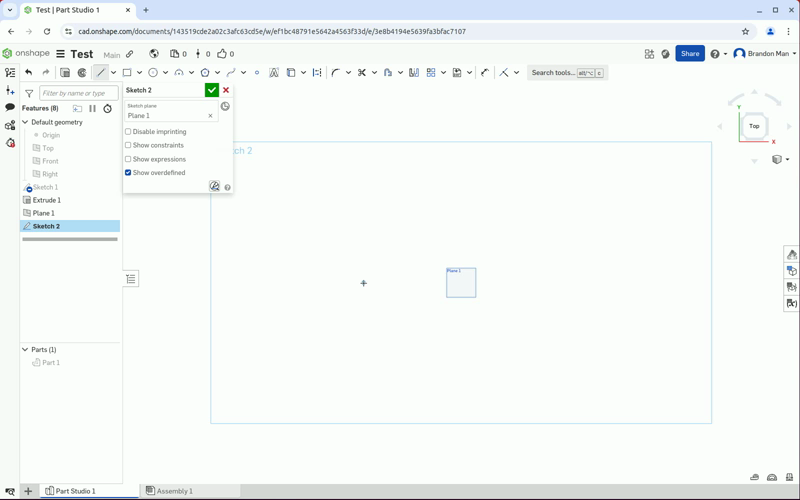
mouse_move(393, 282)
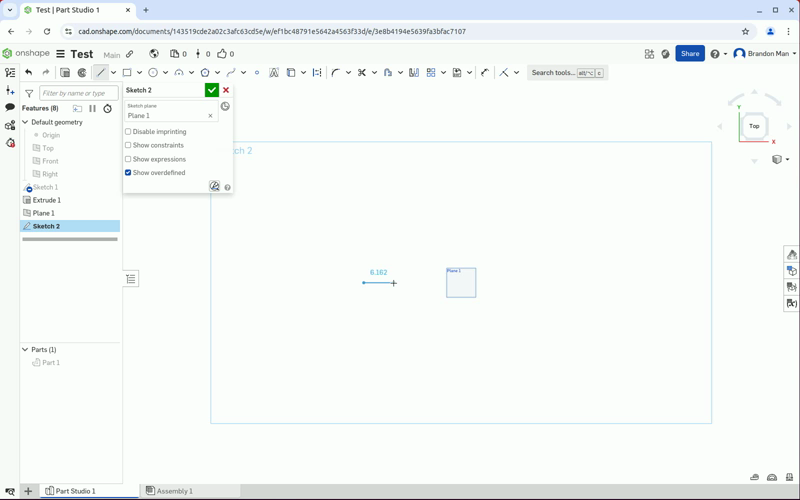
mouse_move(384, 282)
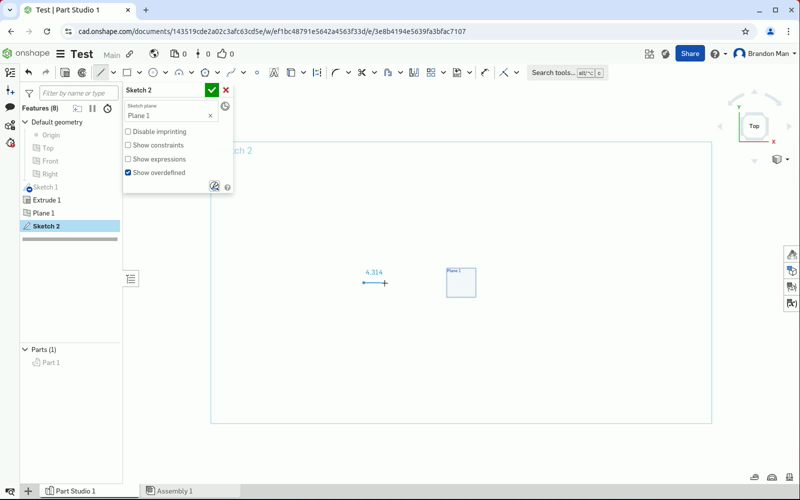
click(384, 282)
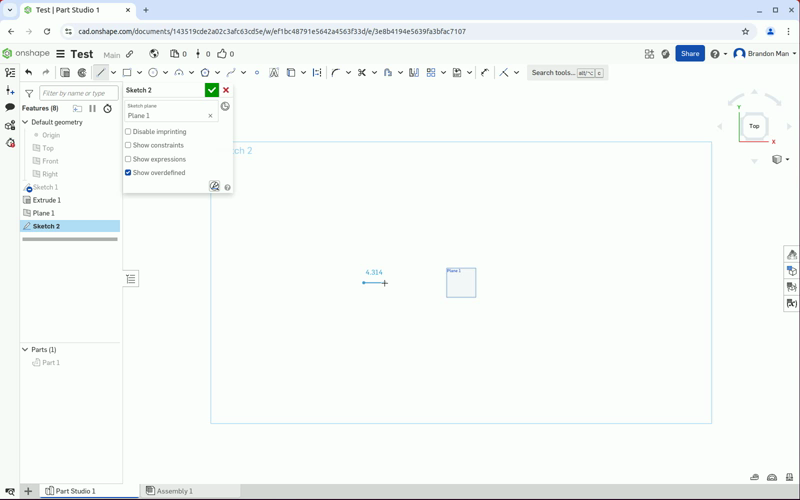
key_up(shift)
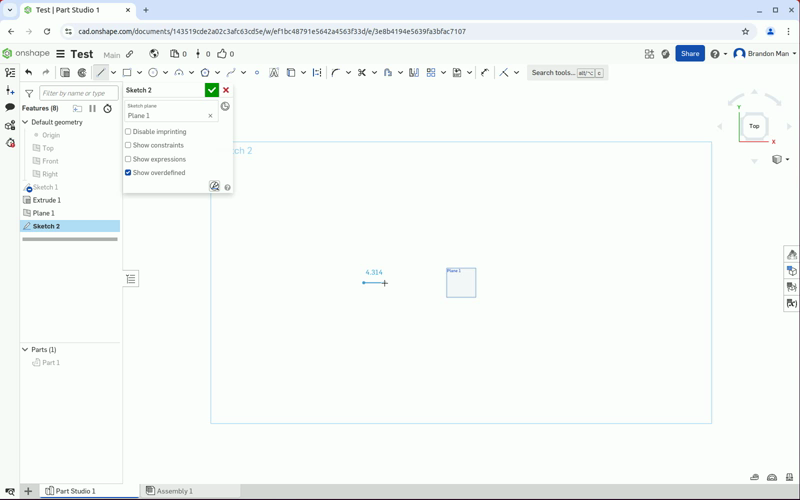
key_down(shift)
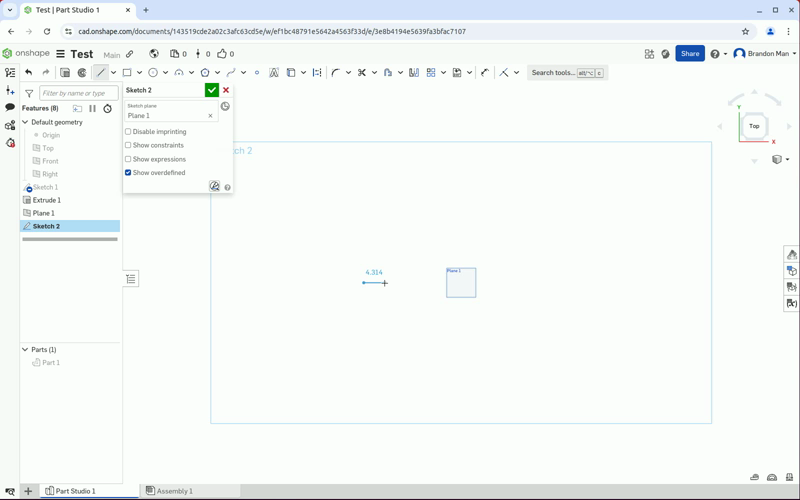
mouse_move(414, 282)
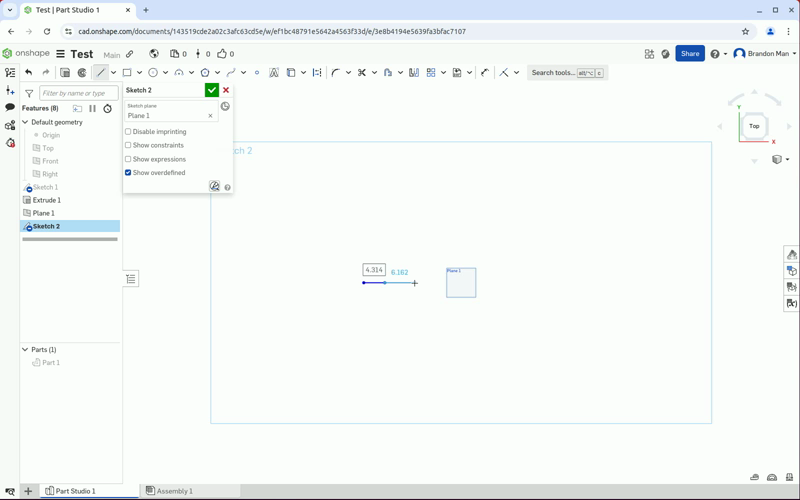
mouse_move(384, 261)
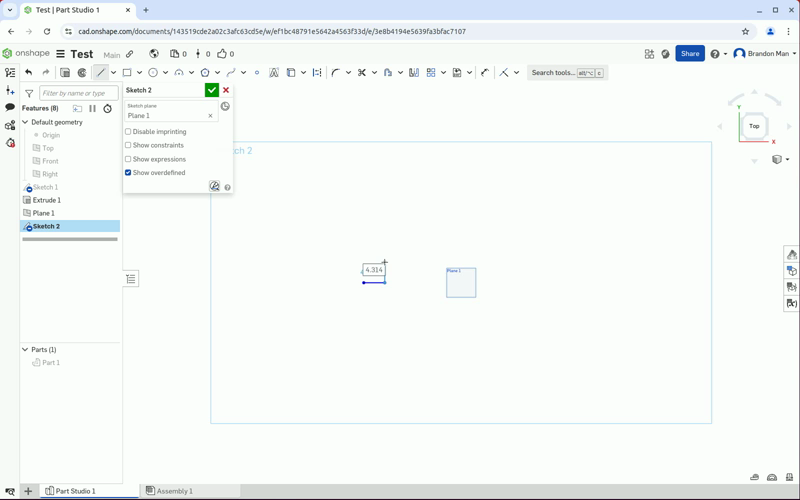
click(384, 261)
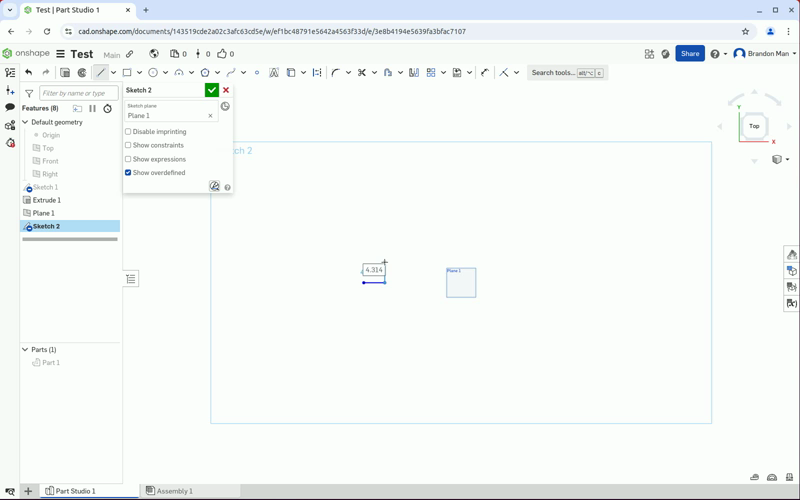
key_up(shift)
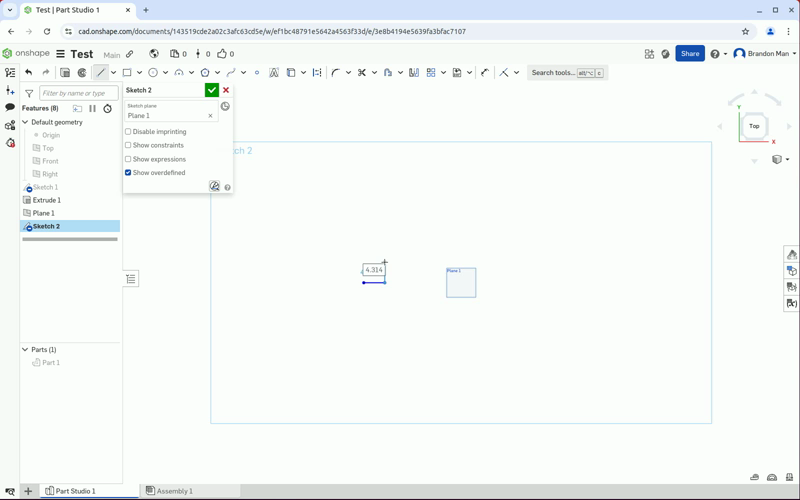
key_down(shift)
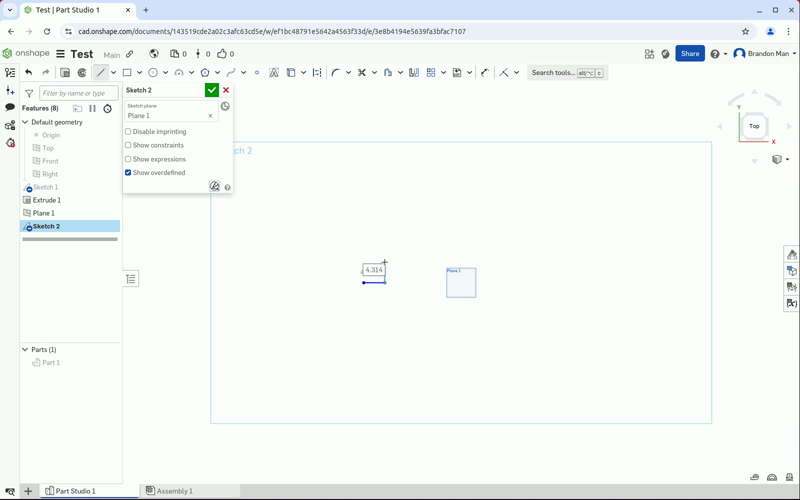
mouse_move(414, 261)
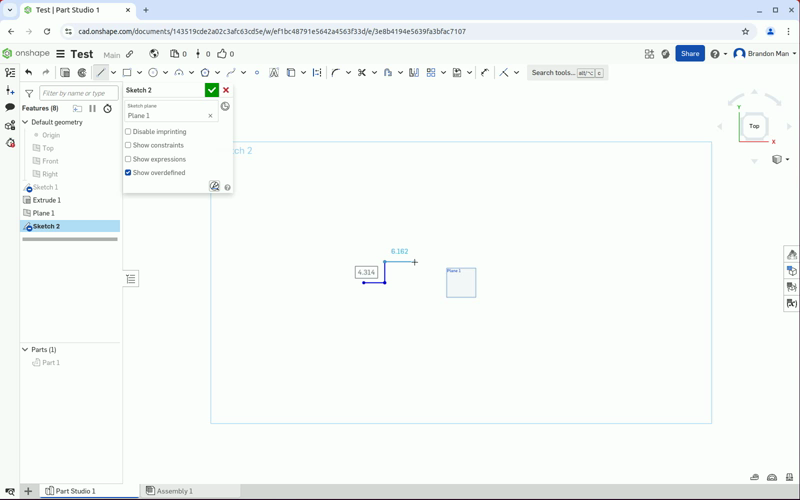
mouse_move(363, 261)
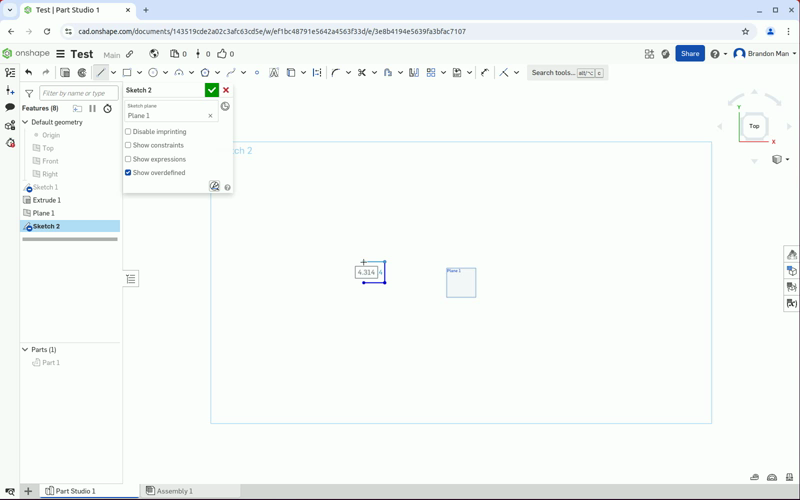
click(363, 261)
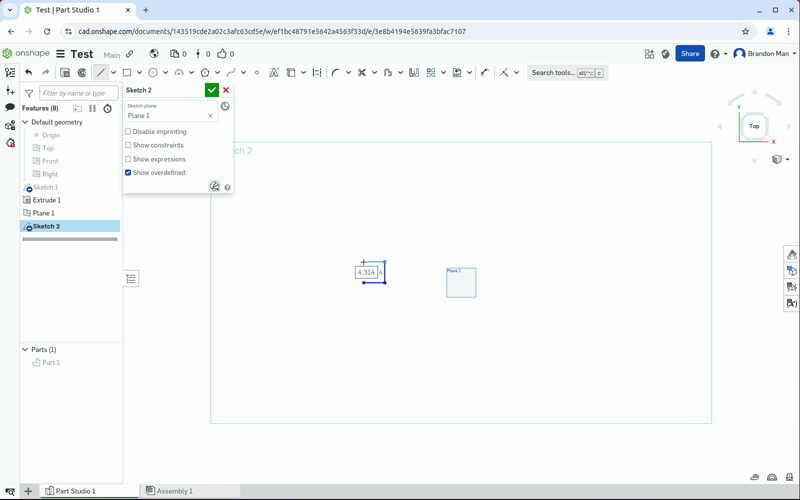
key_up(shift)
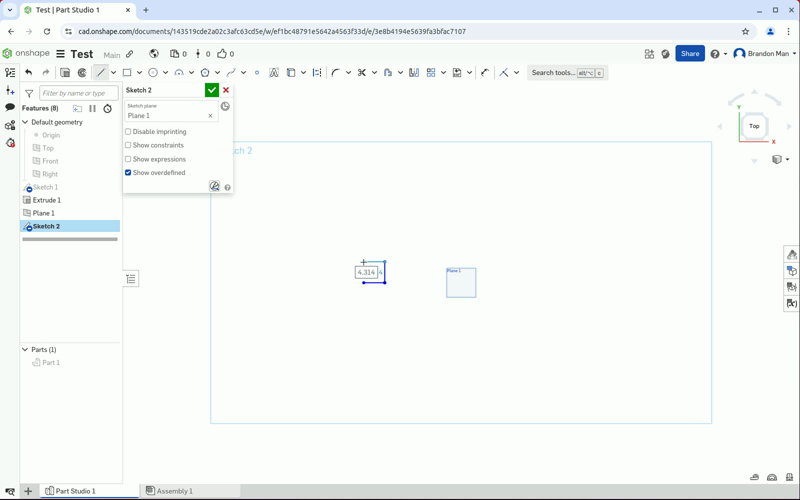
mouse_move(393, 261)
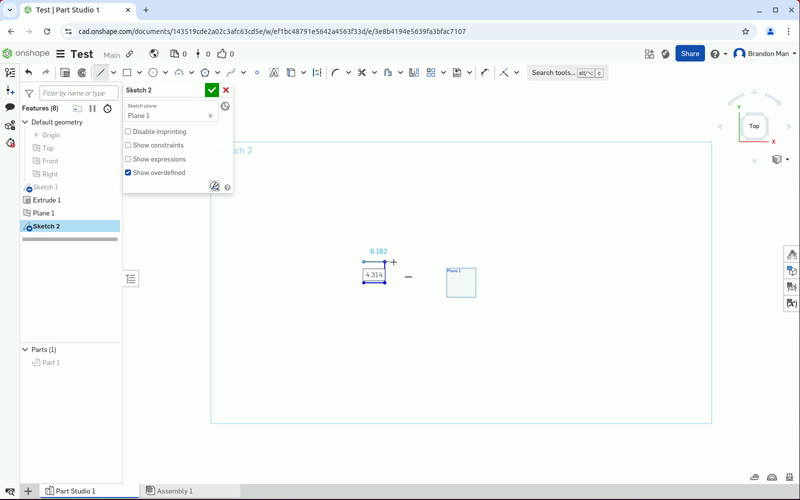
key_down(shift)
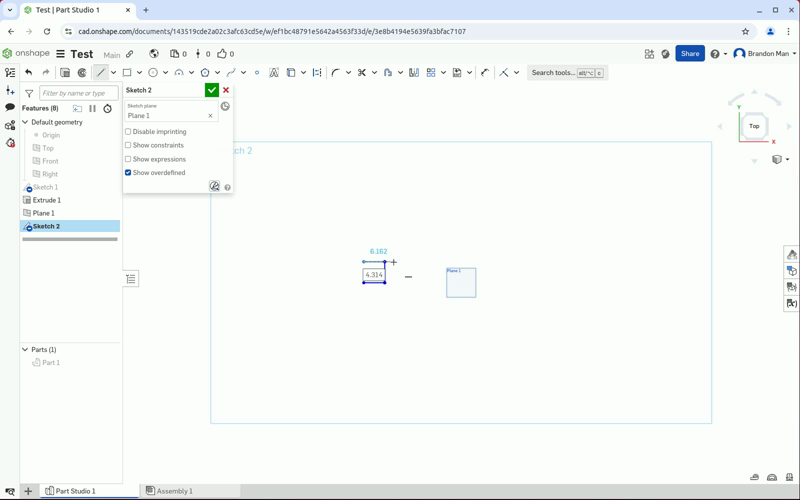
mouse_move(363, 282)
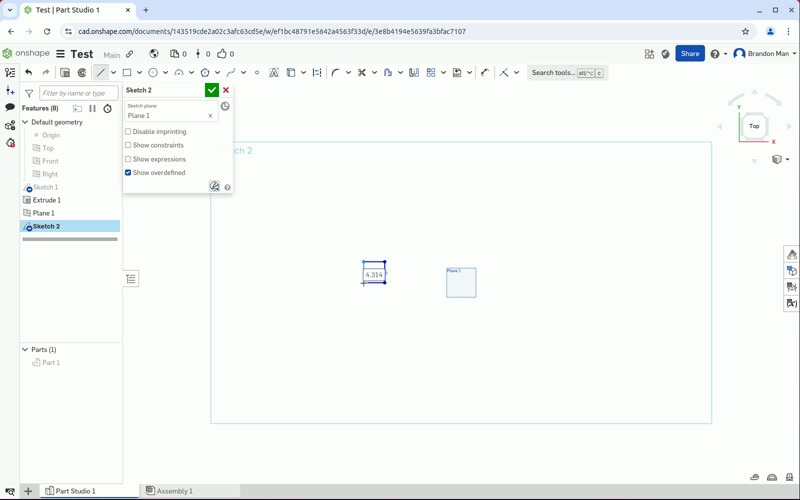
key_up(shift)
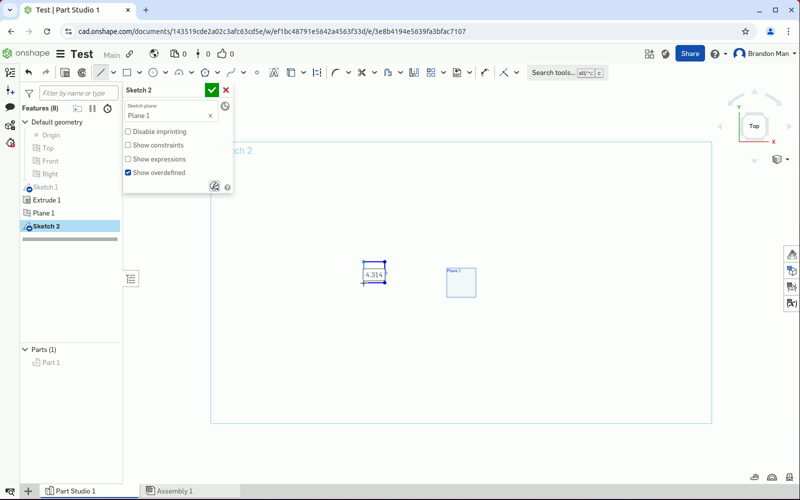
click(363, 282)
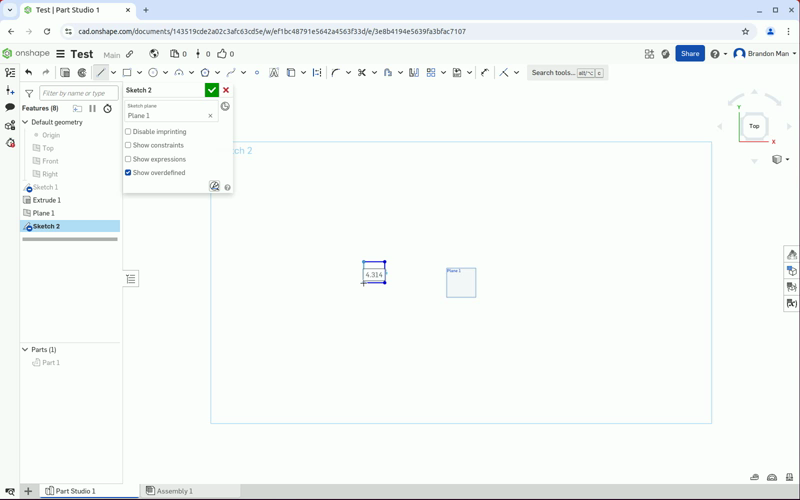
key(esc)
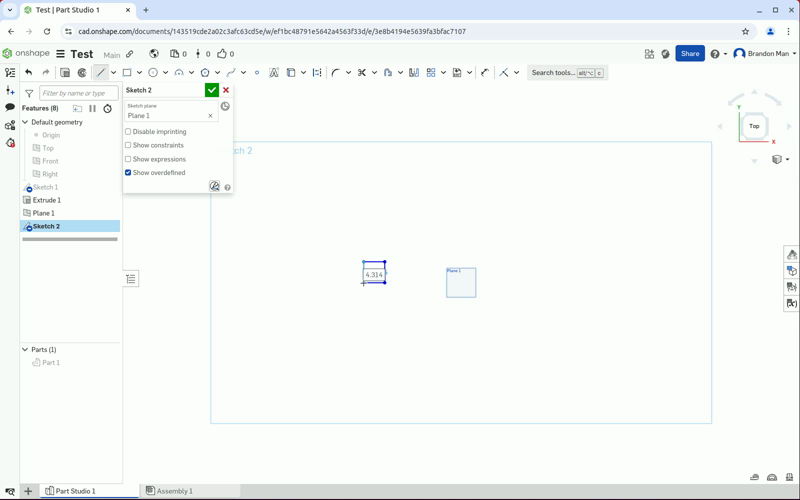
mouse_move(380, 275)
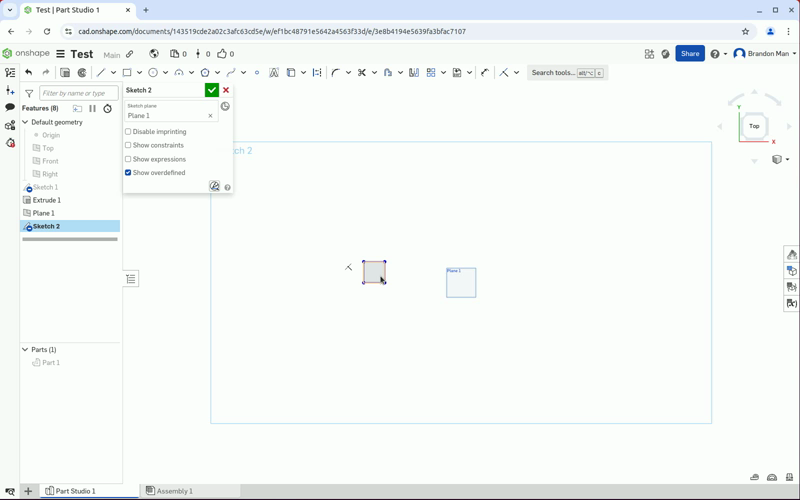
scroll(6)
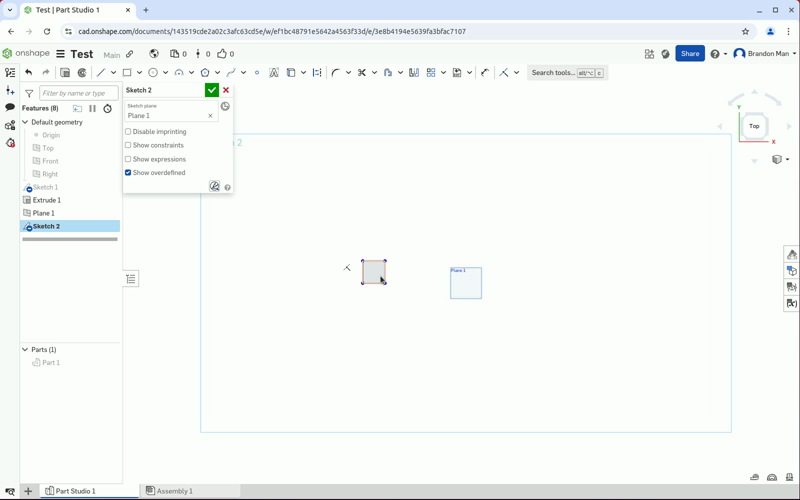
scroll(6)
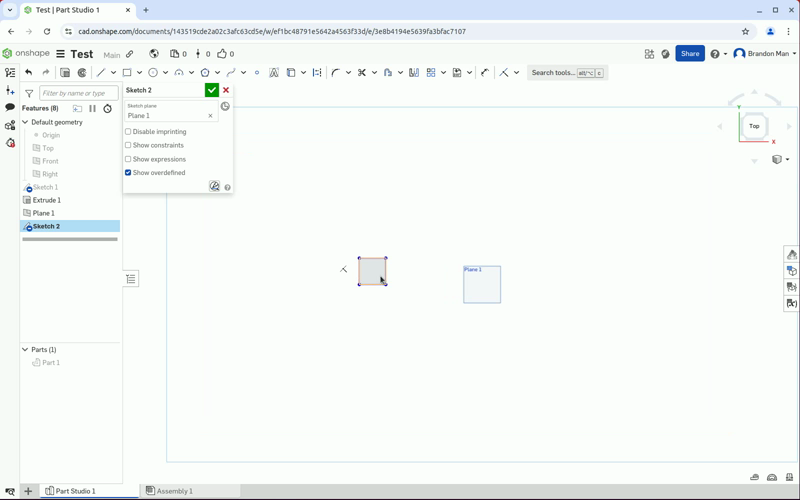
scroll(6)
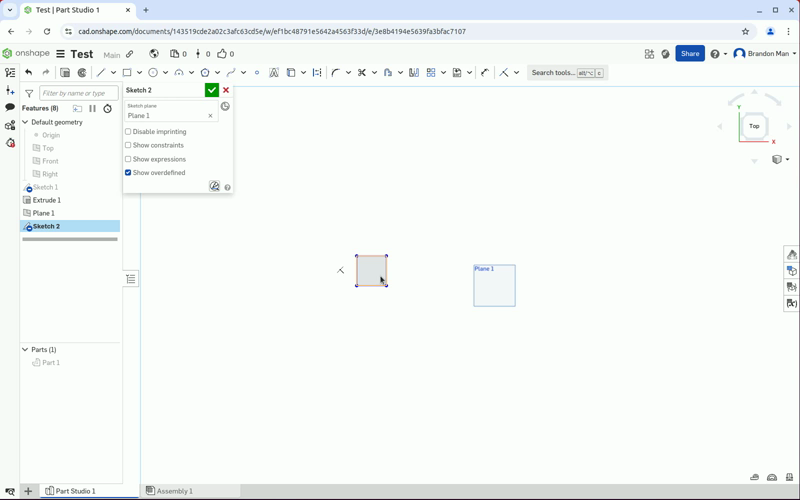
scroll(6)
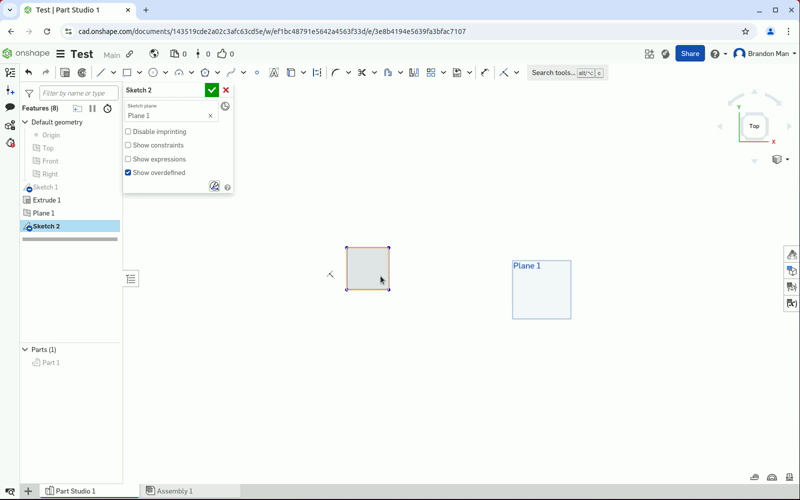
scroll(6)
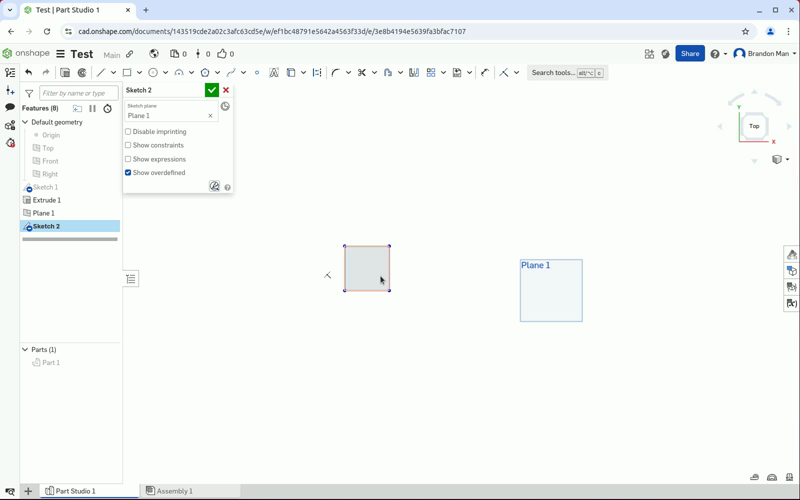
scroll(6)
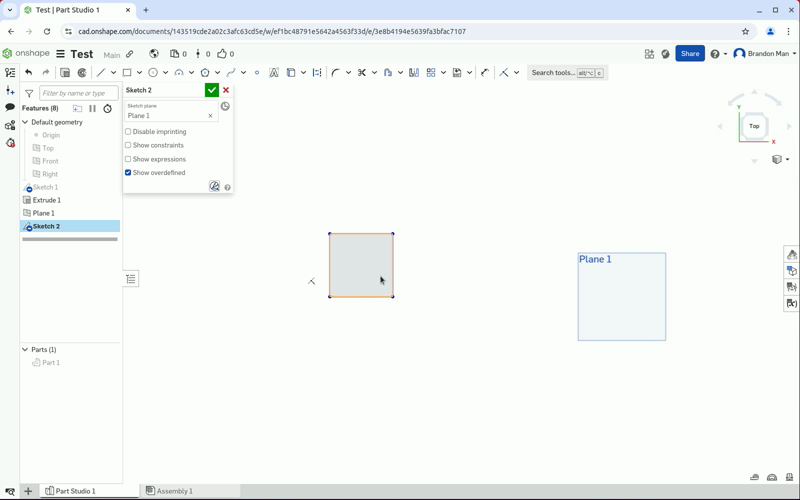
scroll(6)
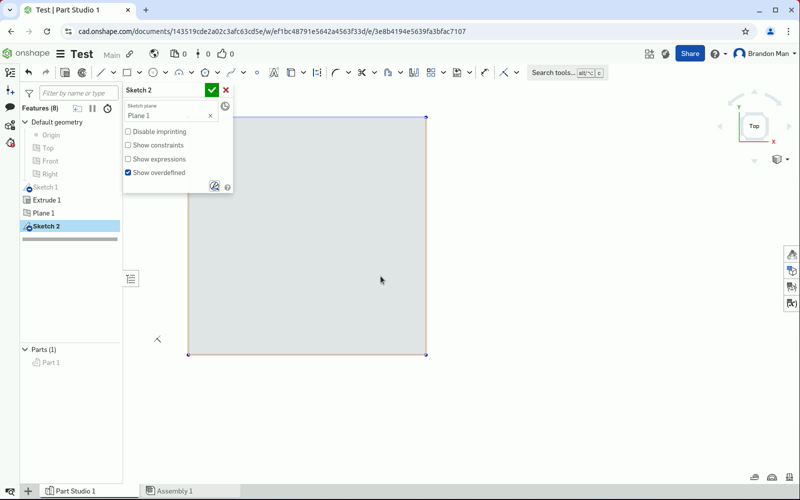
click(380, 275)
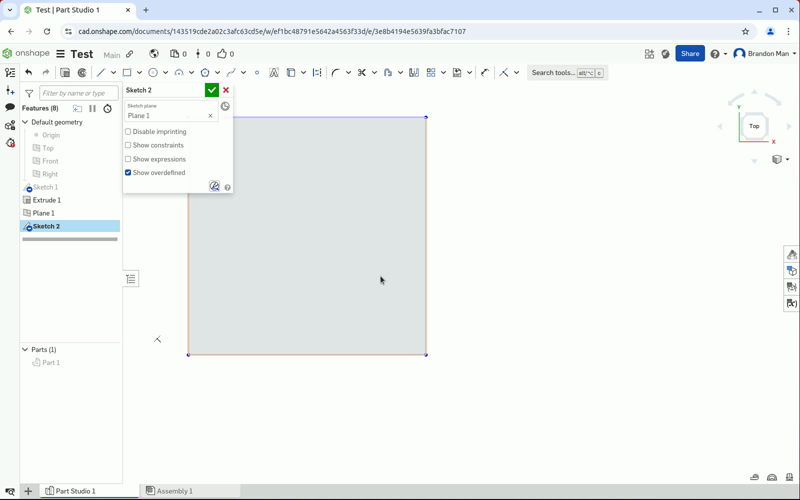
scroll(-6)
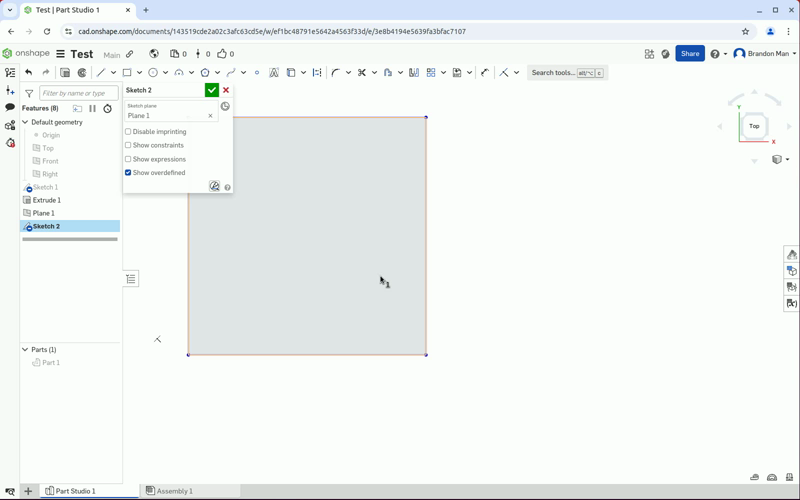
scroll(-6)
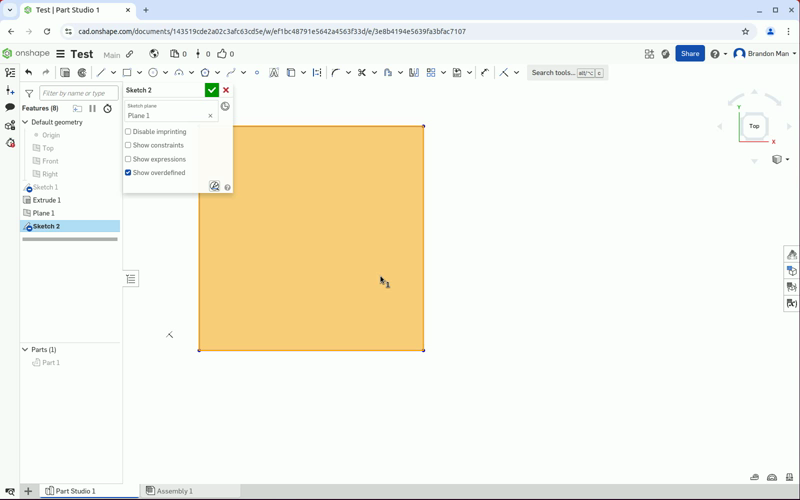
scroll(-6)
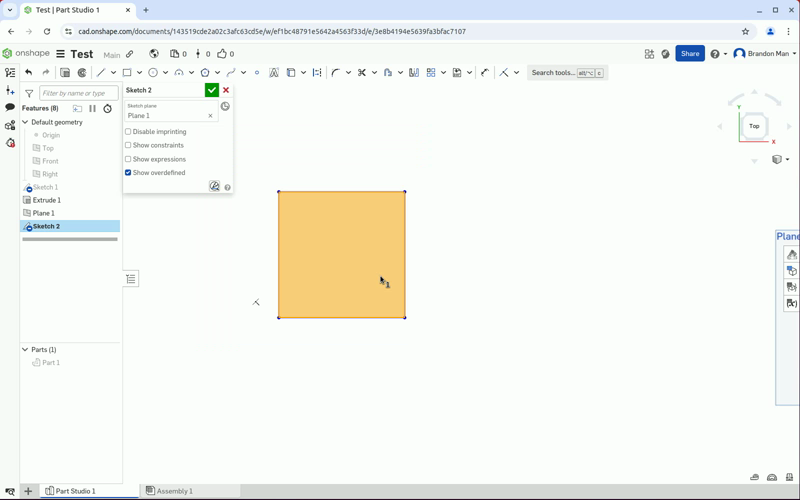
scroll(-6)
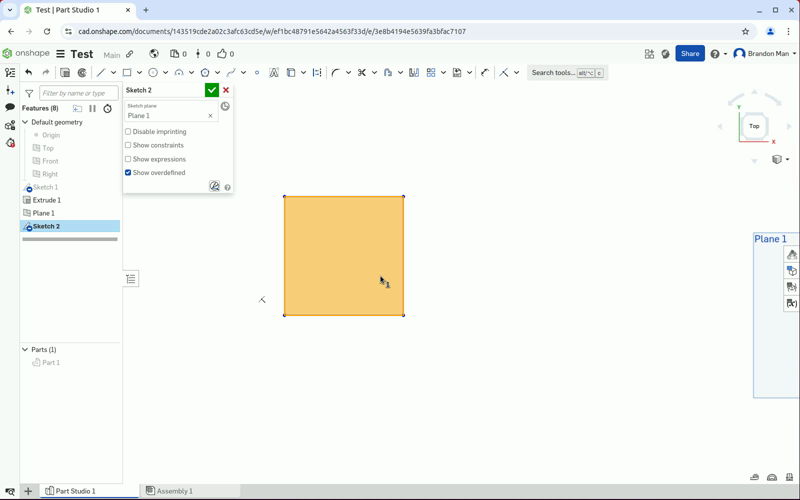
scroll(-6)
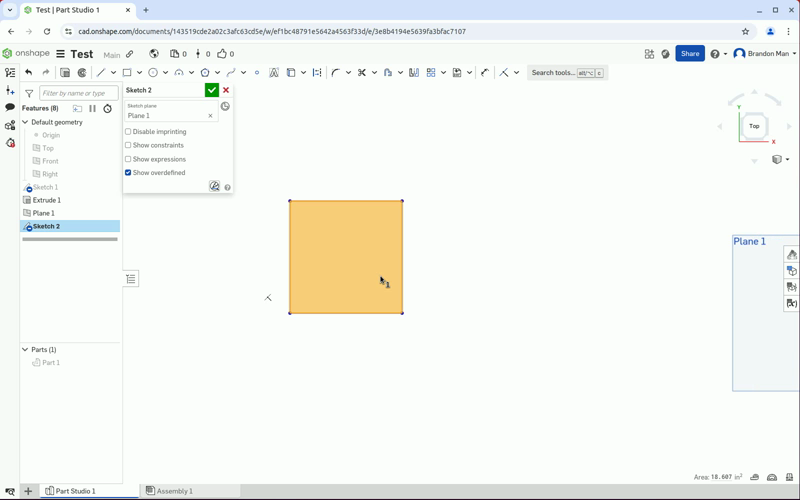
scroll(-6)
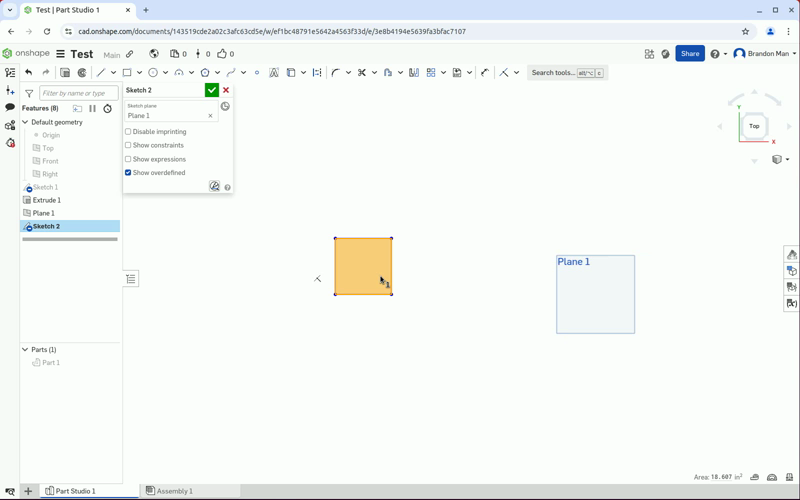
scroll(-6)
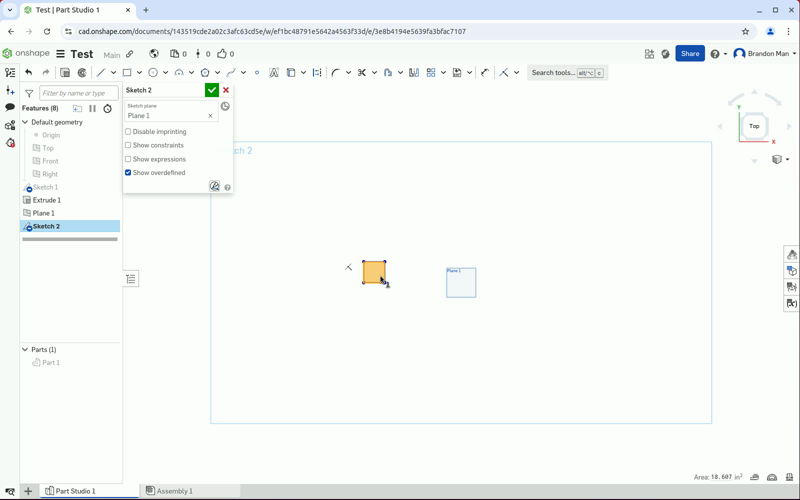
mouse_move(73, 352)
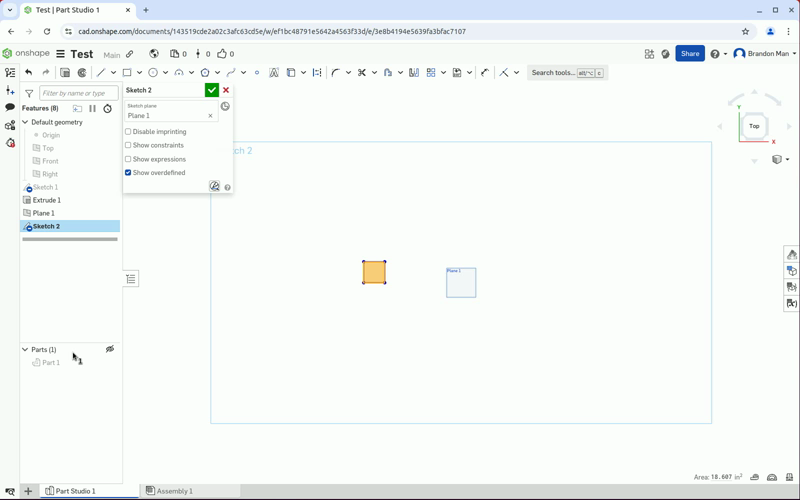
key(shift+y)
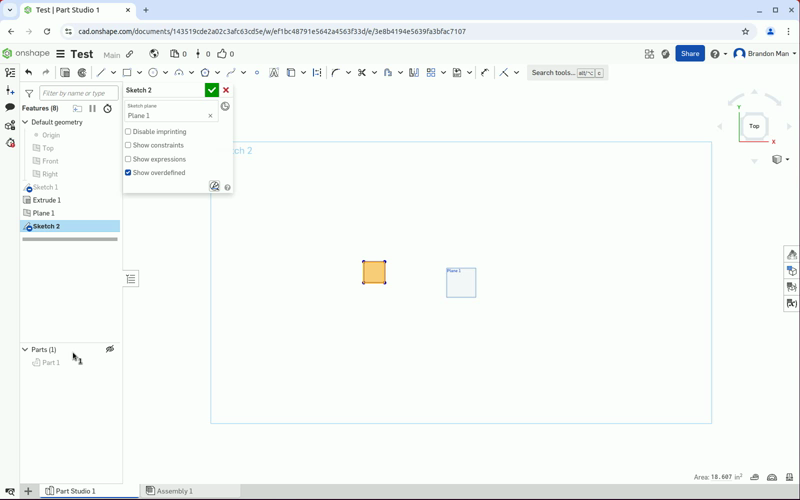
key(shift+e)
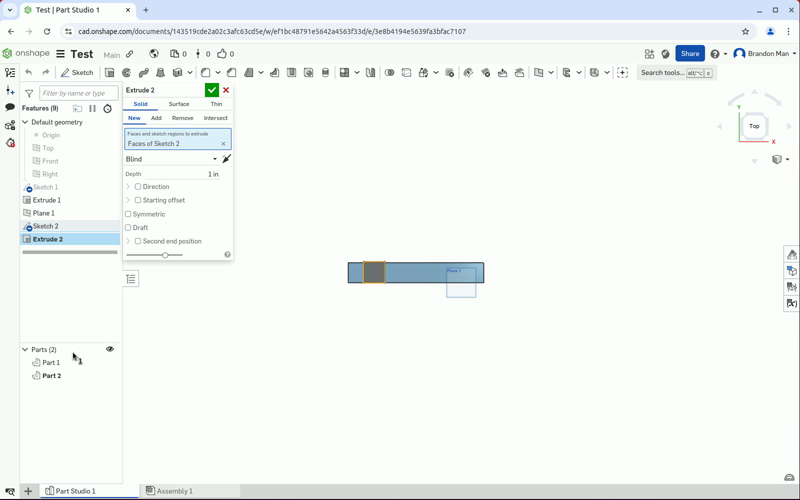
mouse_move(143, 106)
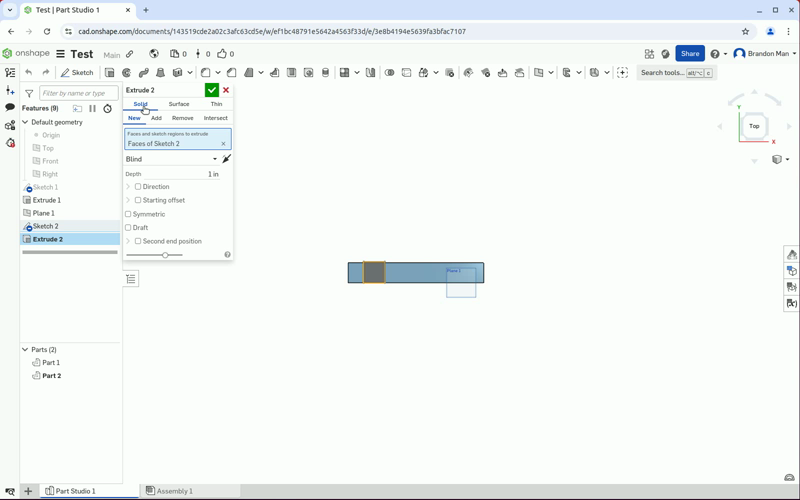
click(143, 106)
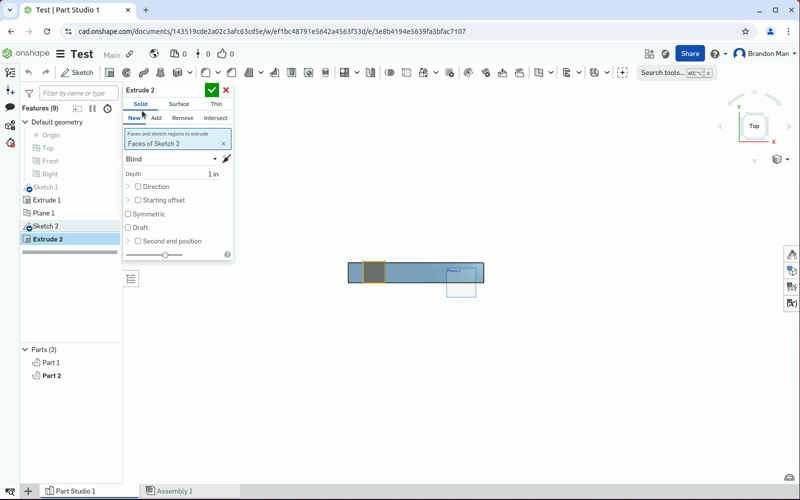
mouse_move(137, 120)
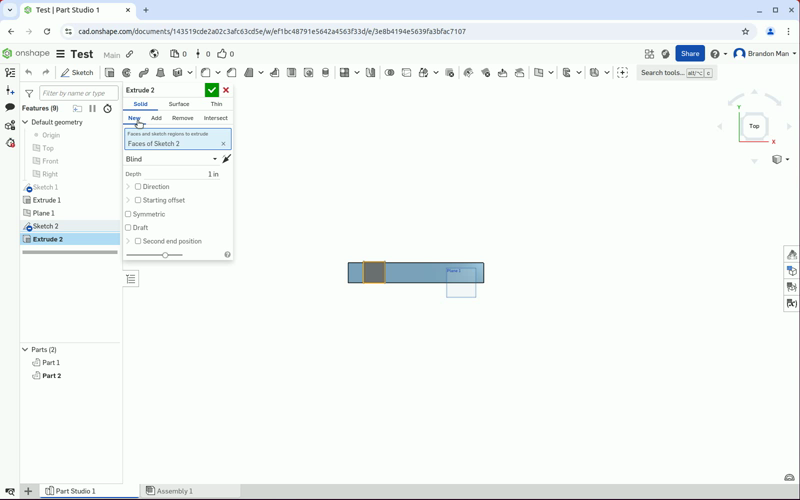
click(137, 120)
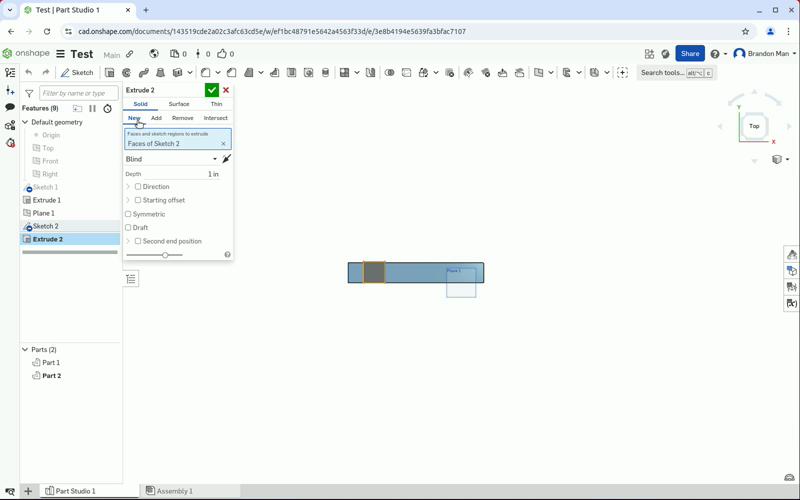
key(tab, 4)
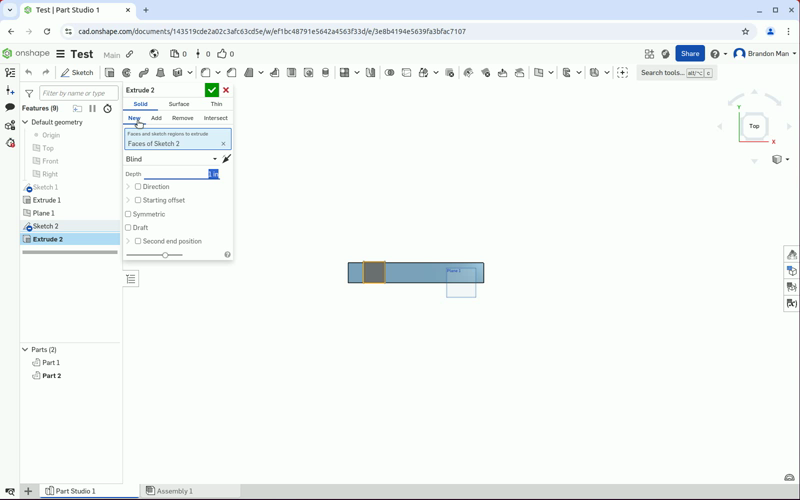
text(4.092)
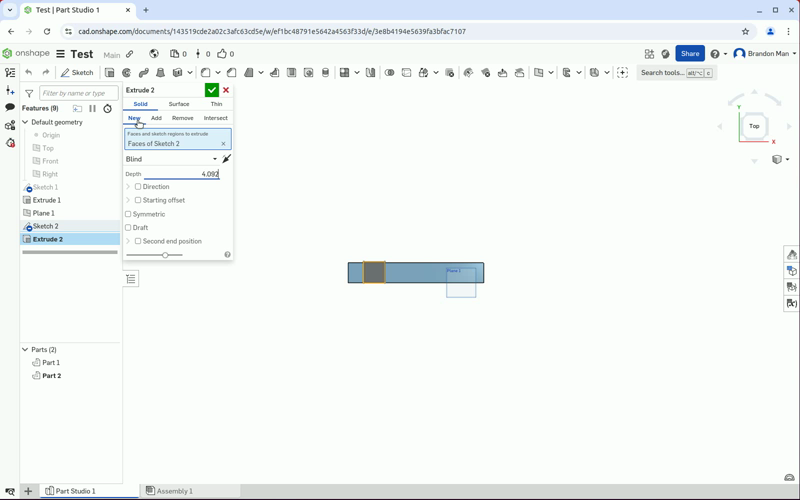
key(enter)
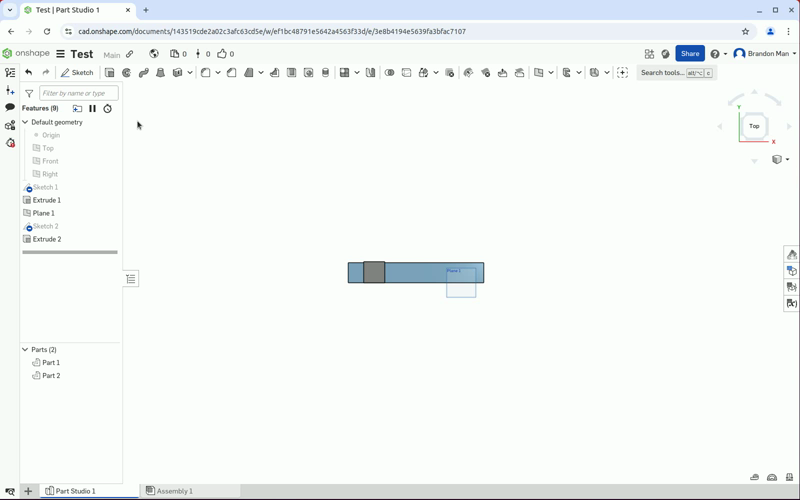
key(shift+h)
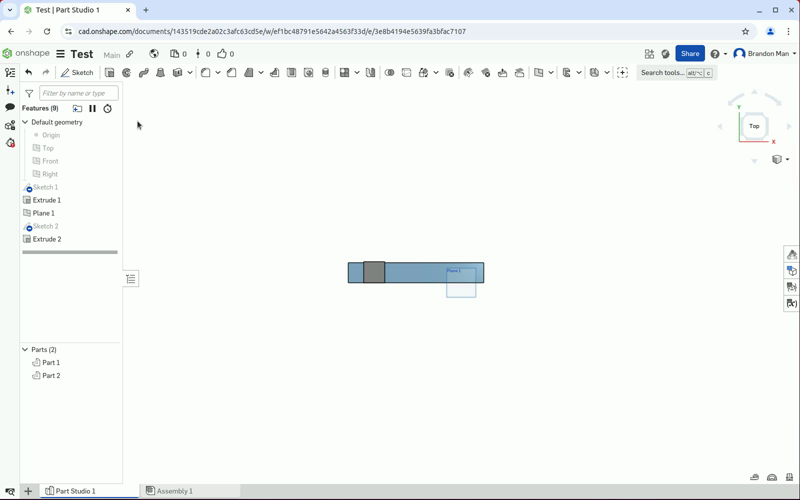
key(shift+h)
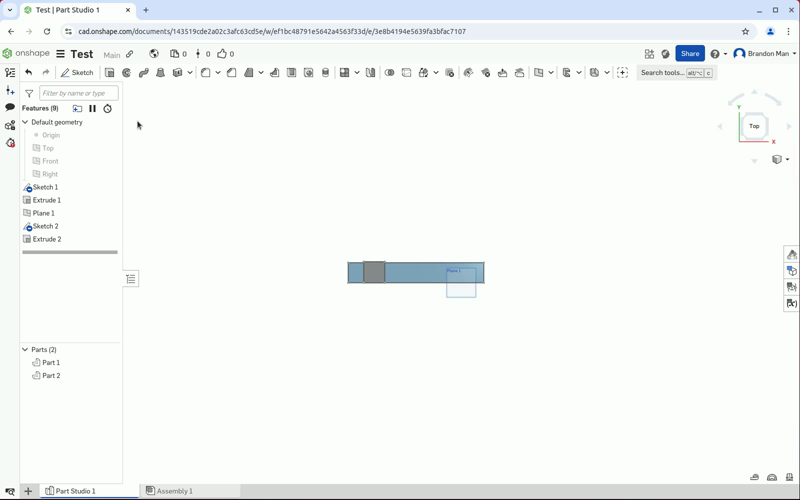
key(shift+7)
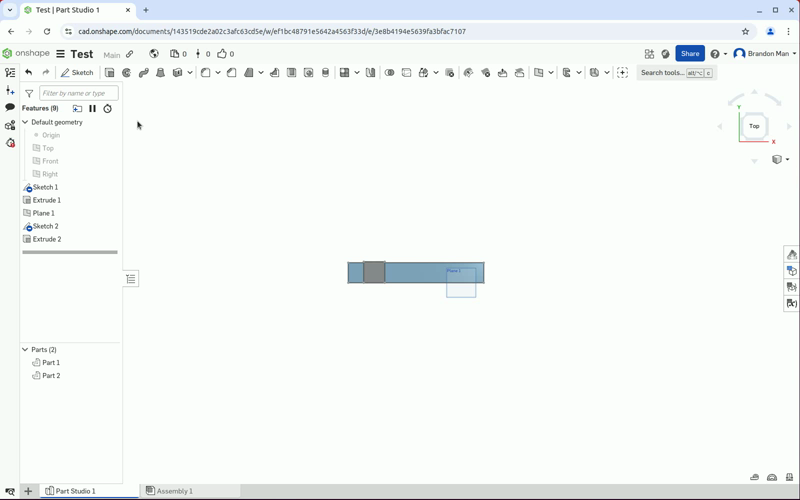
key(up, 3)
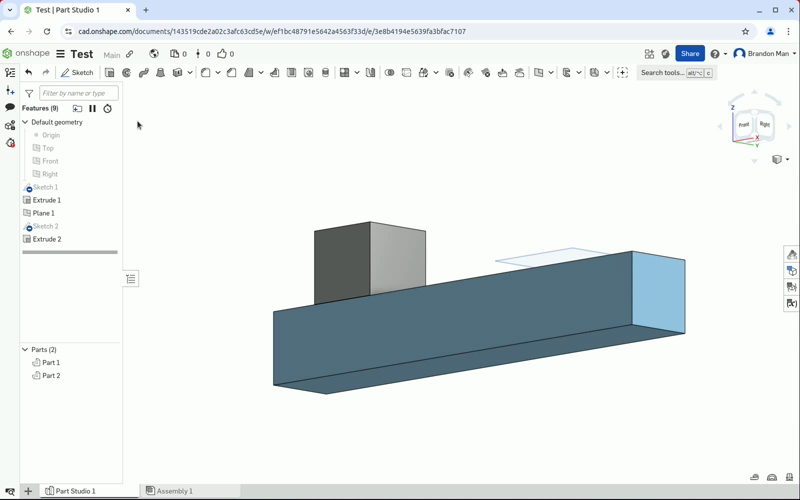
key(left, 3)
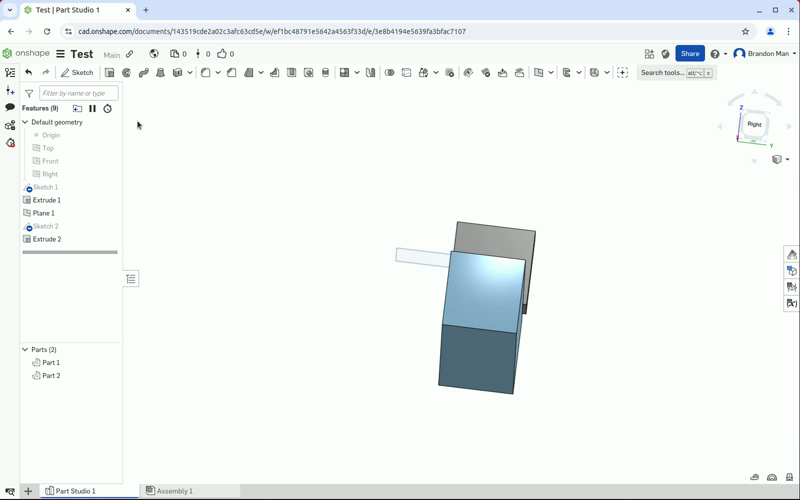
key(right, 3)
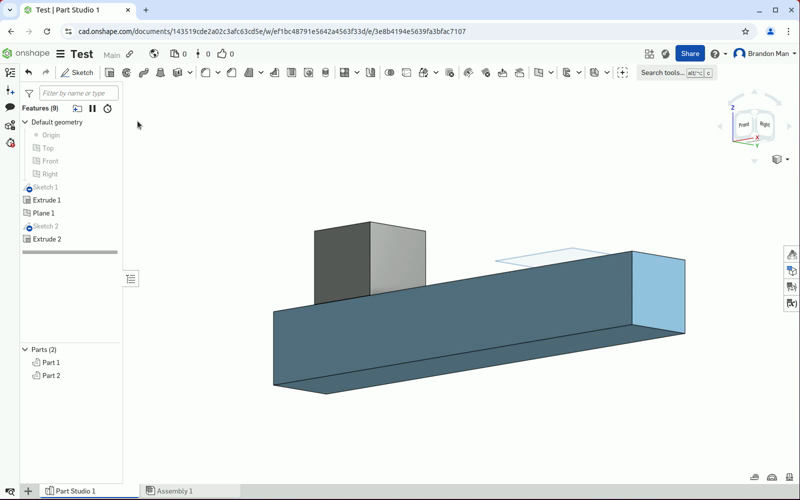
key(down, 3)
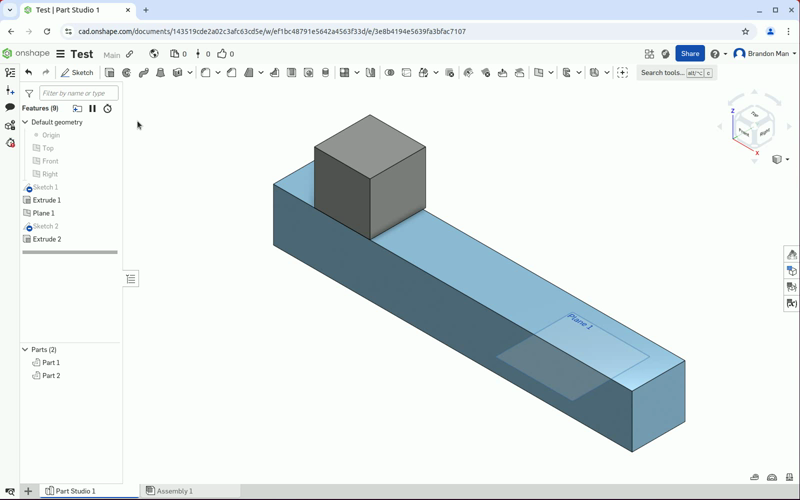
mouse_move(73, 189)
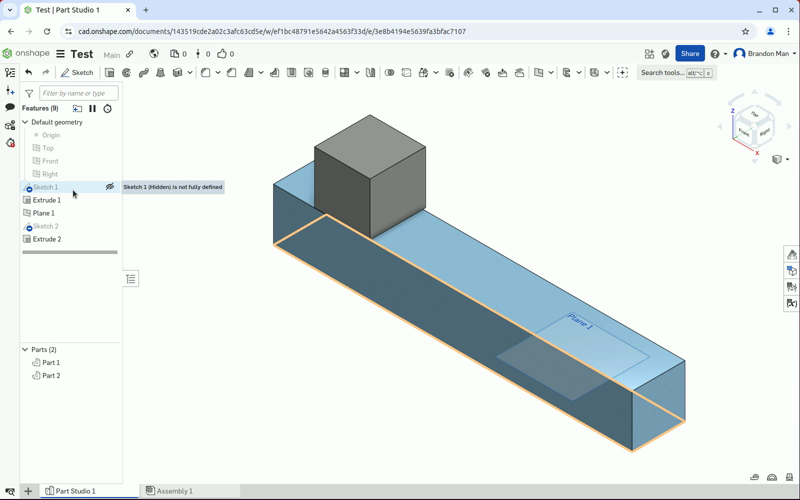
click(73, 189)